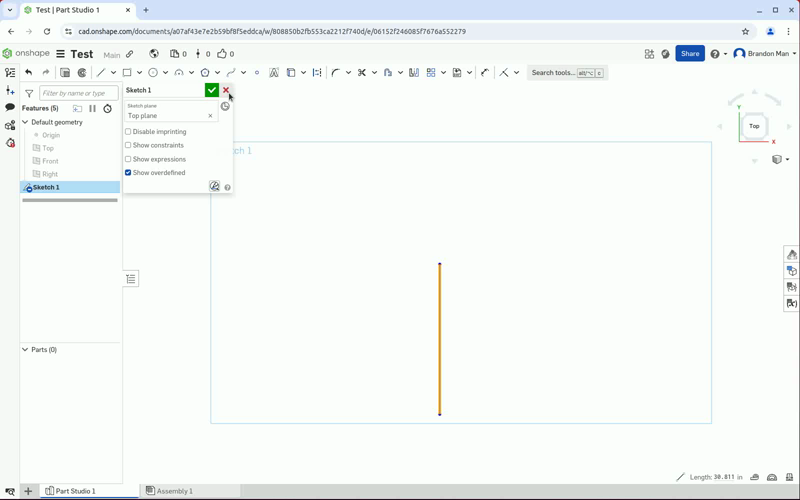
key(shift+h)
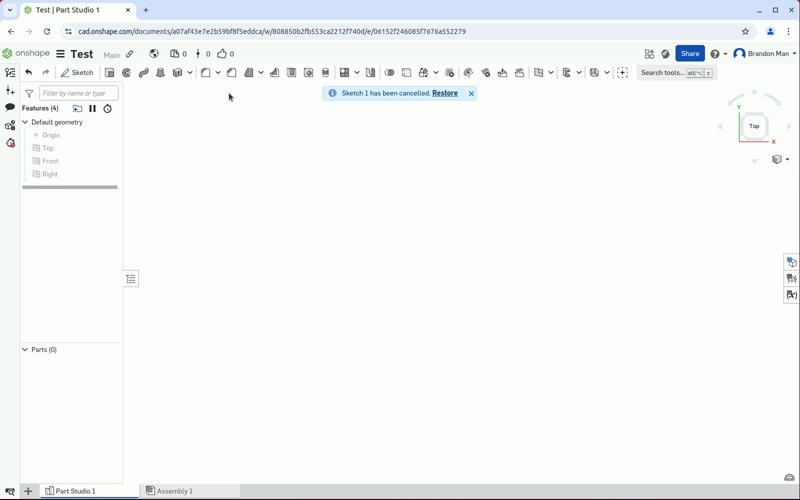
mouse_move(73, 352)
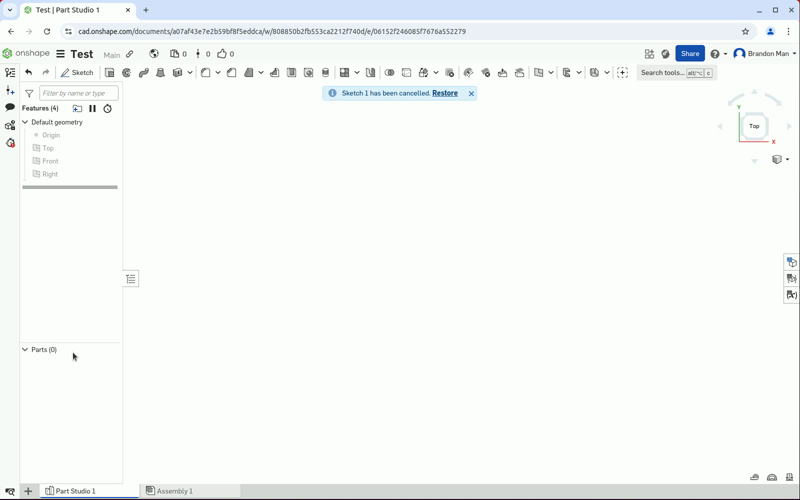
key(y)
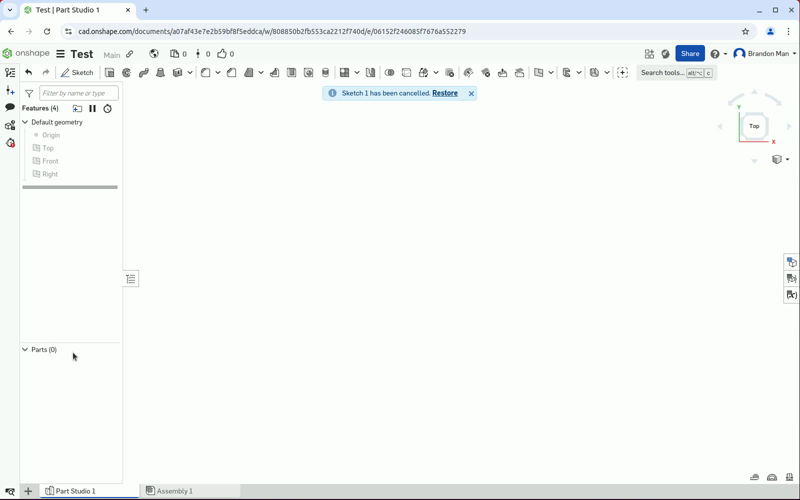
key(shift+p)
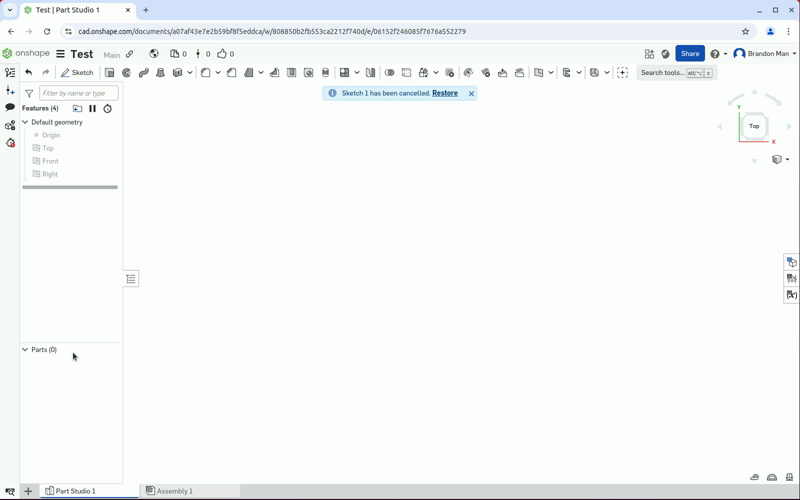
key(space)
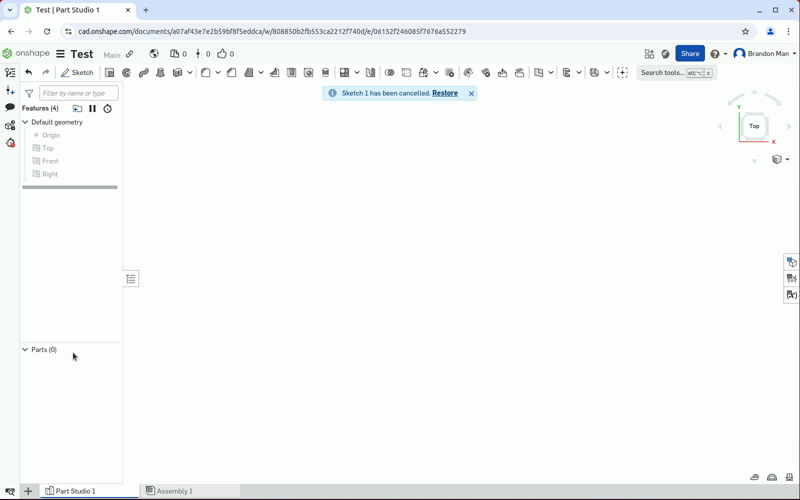
key_down(shift)
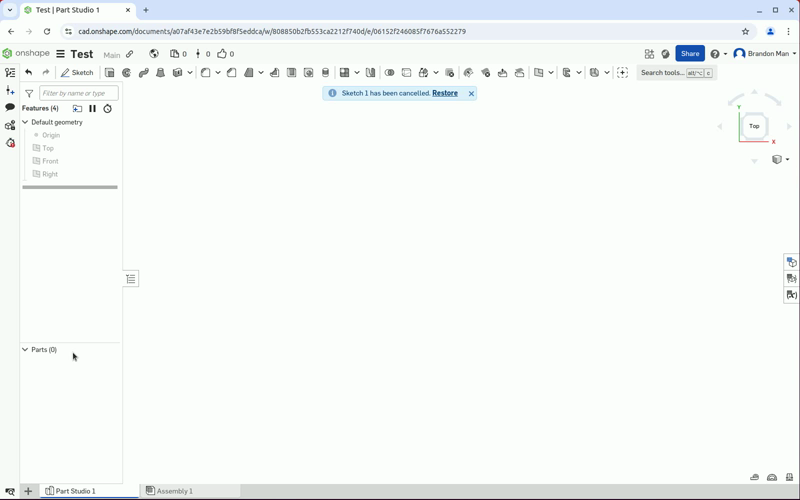
key(up)
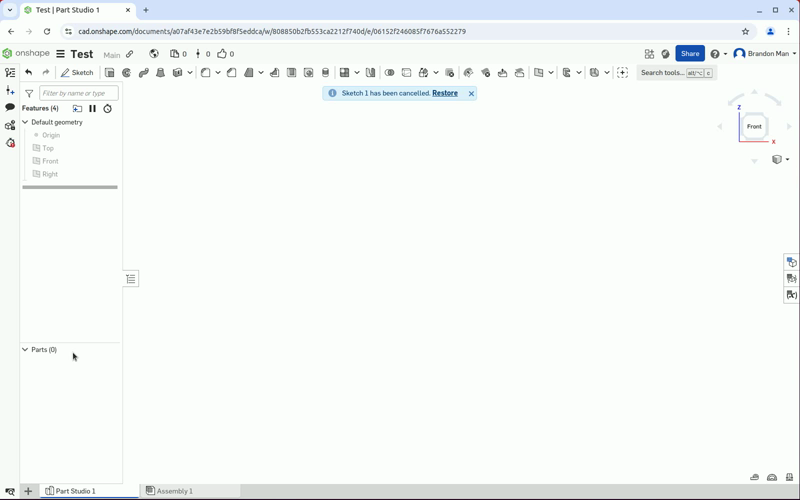
key_up(shift)
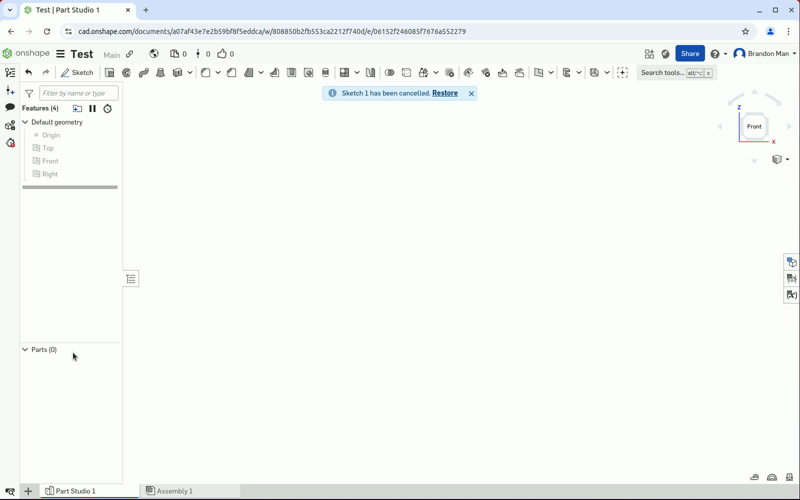
mouse_move(73, 352)
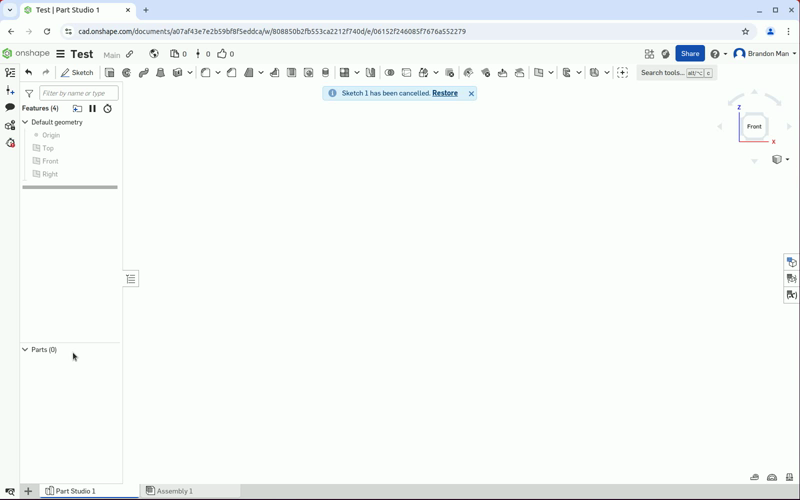
key(shift+y)
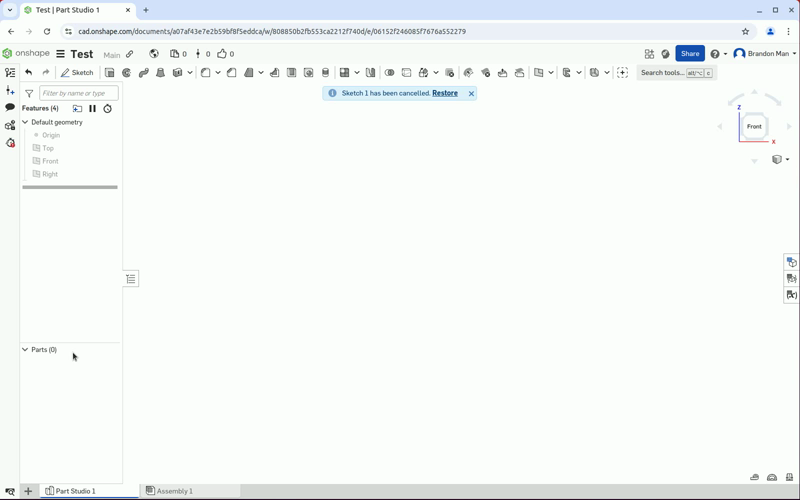
key(shift+s)
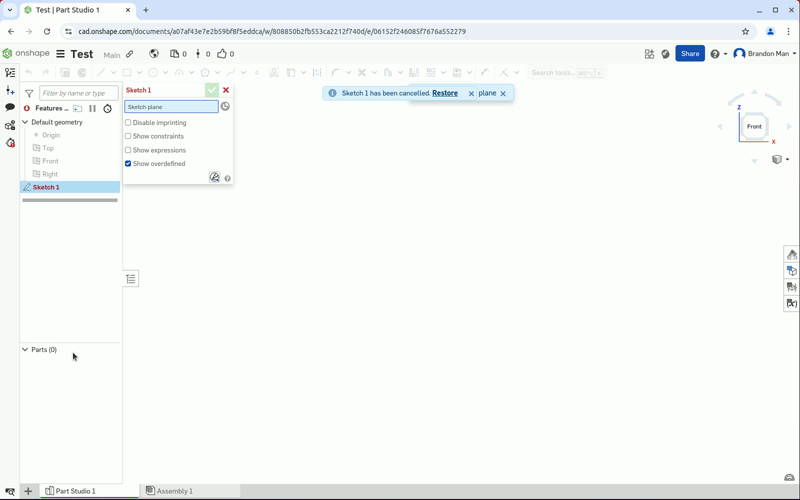
mouse_move(73, 163)
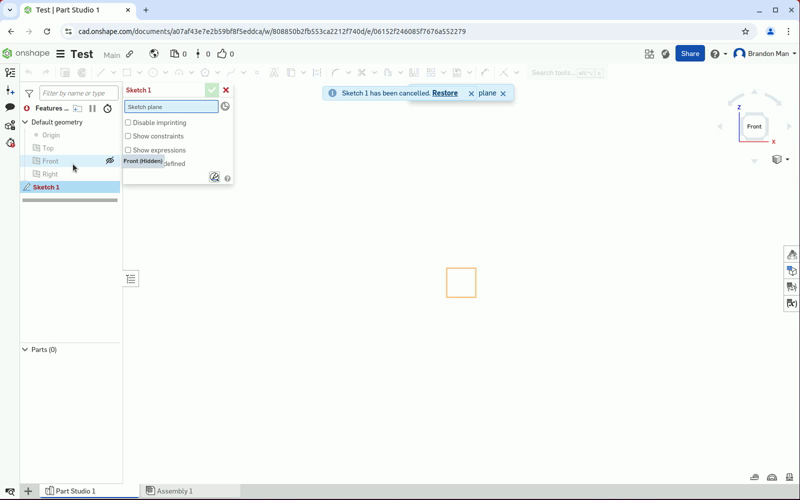
click(73, 163)
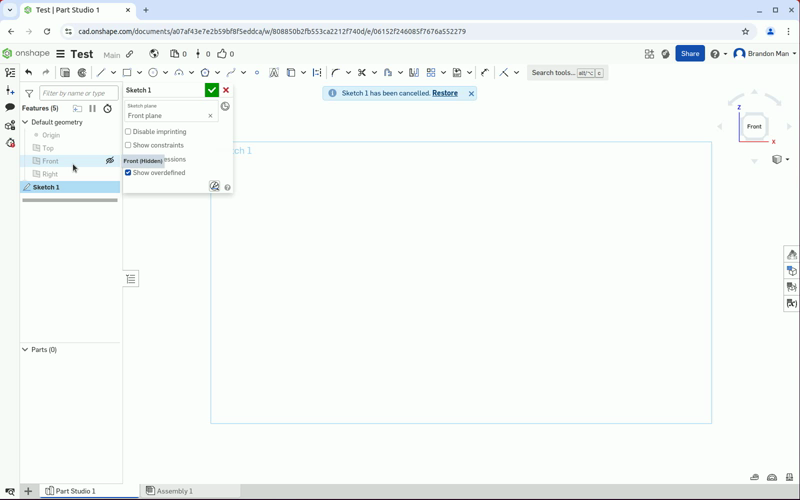
mouse_move(73, 352)
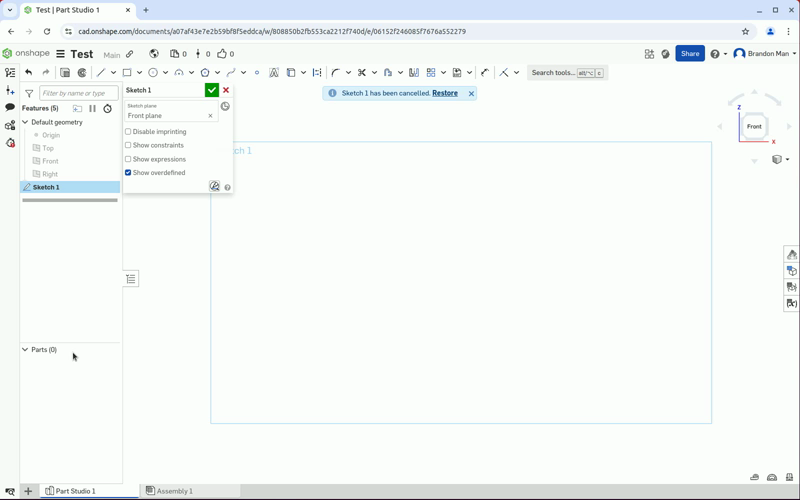
key(y)
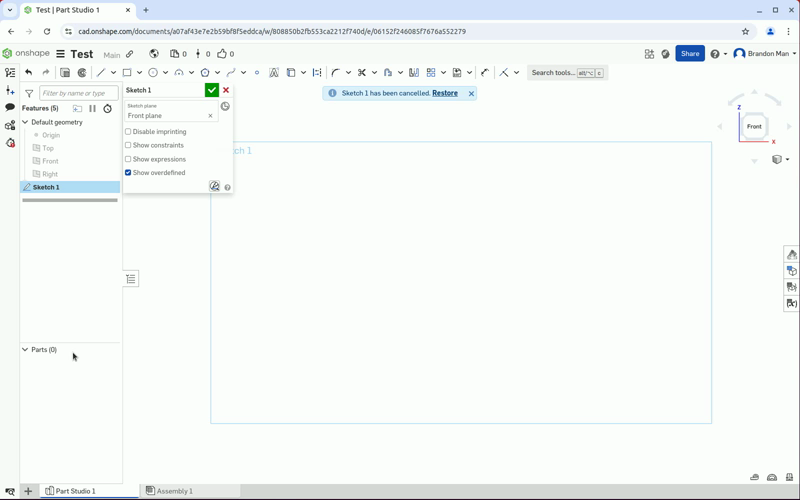
key(l)
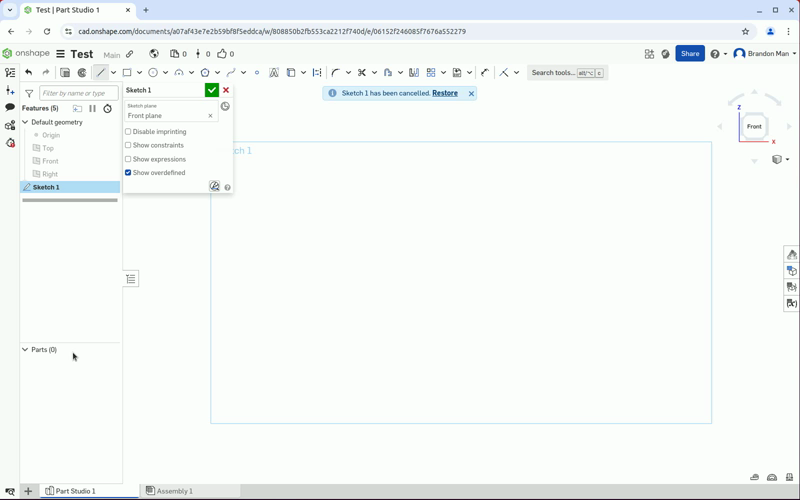
key_down(shift)
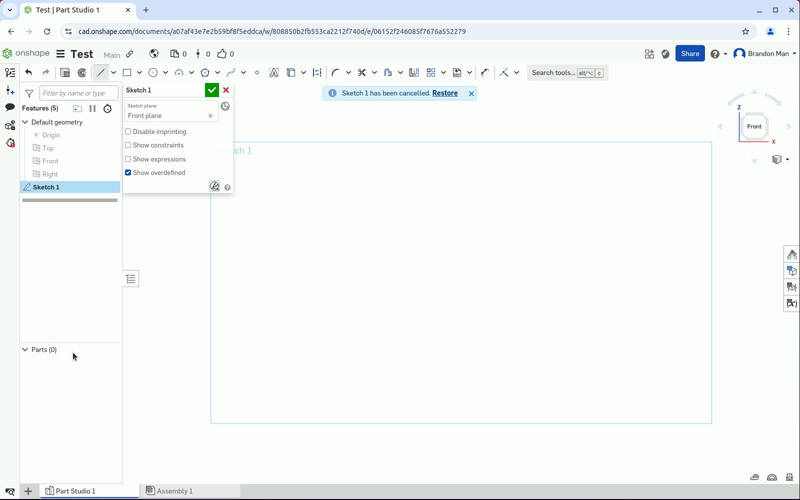
mouse_move(460, 282)
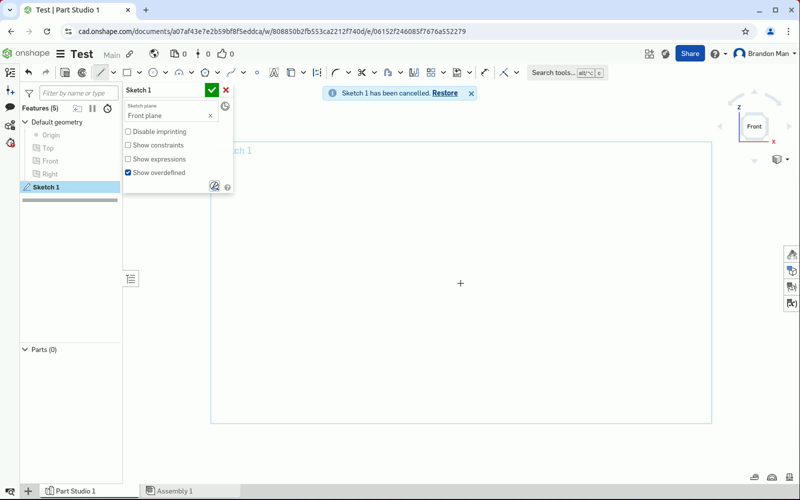
click(460, 282)
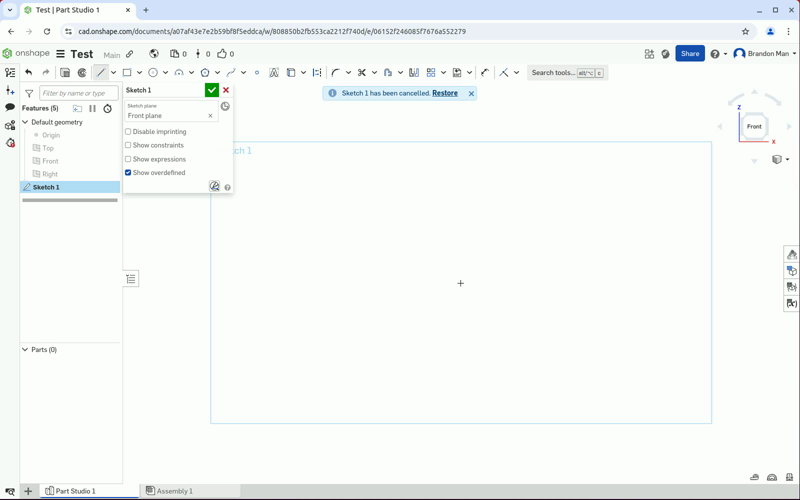
key_up(shift)
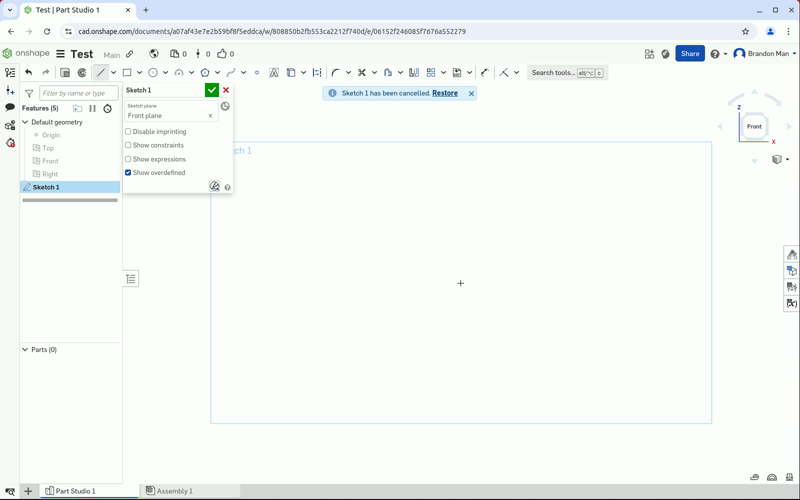
key_down(shift)
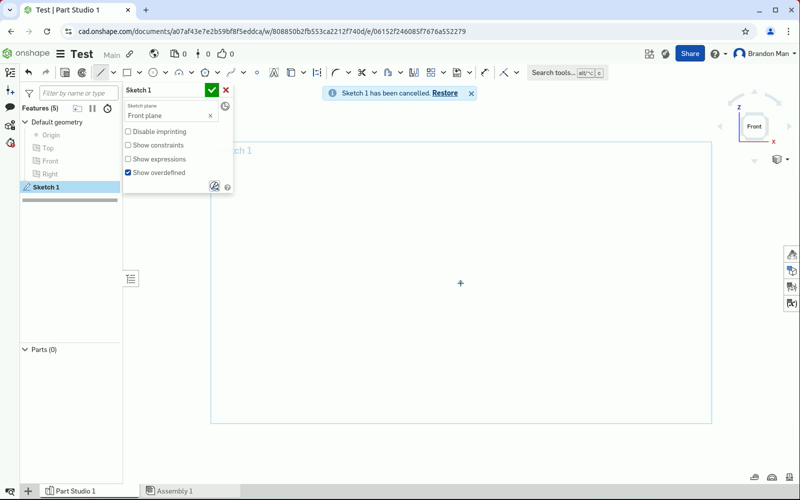
mouse_move(538, 282)
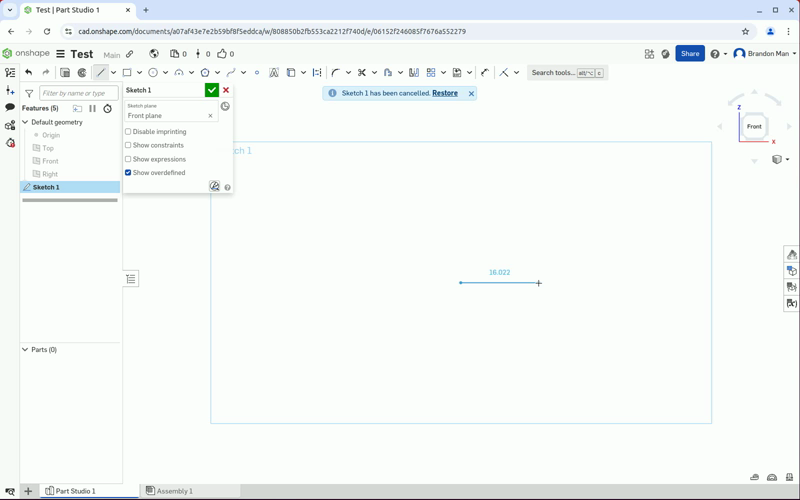
click(538, 282)
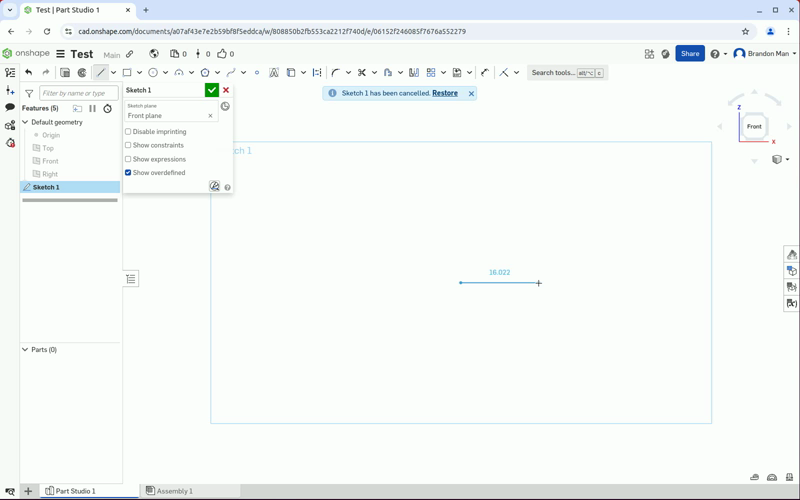
key_up(shift)
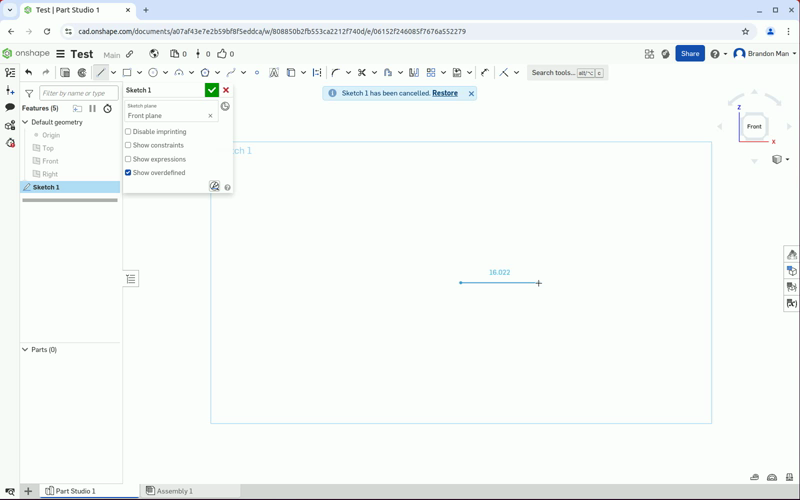
key_down(shift)
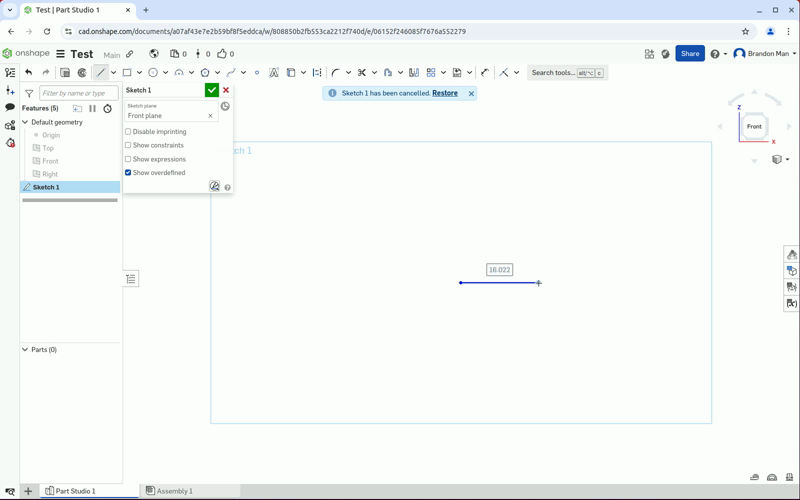
mouse_move(538, 205)
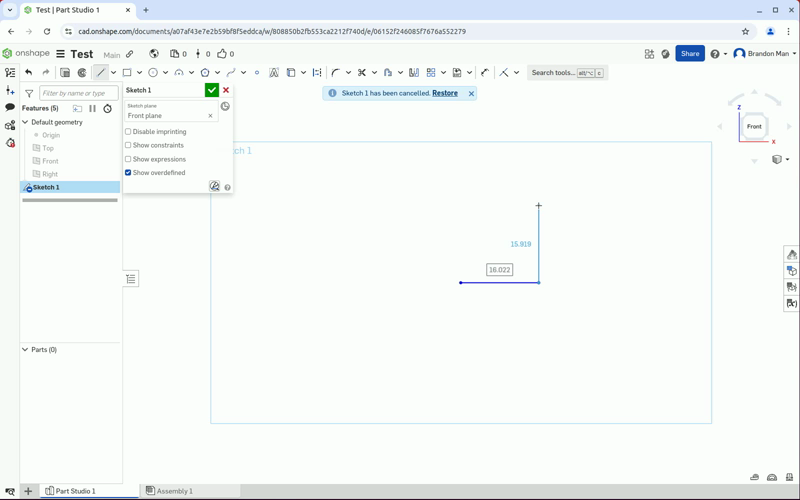
click(538, 205)
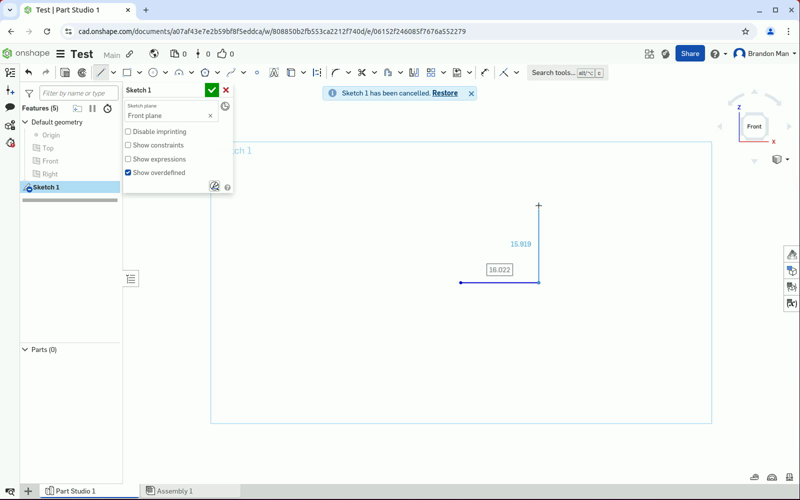
key_up(shift)
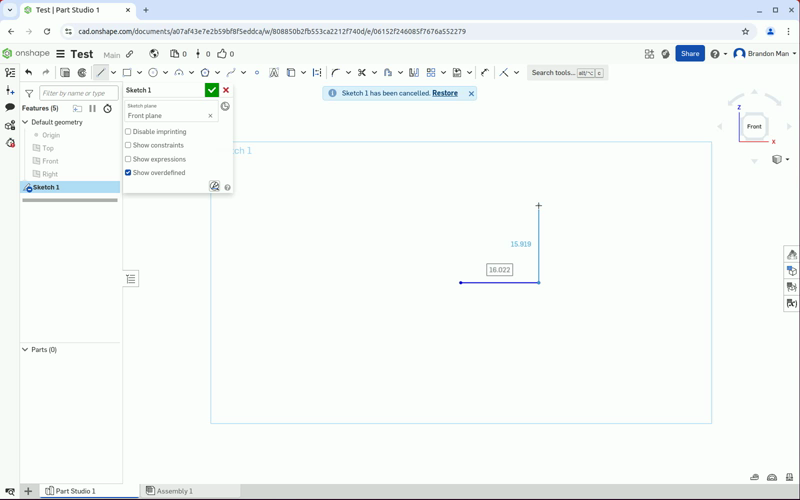
key_down(shift)
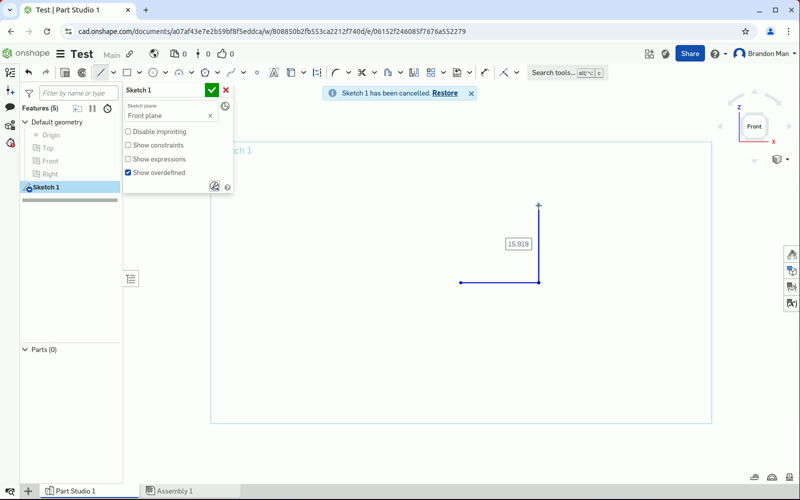
mouse_move(460, 205)
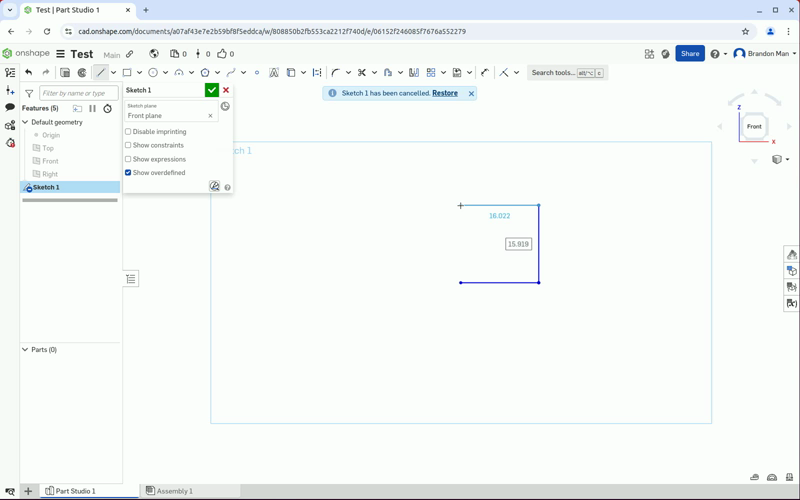
click(460, 205)
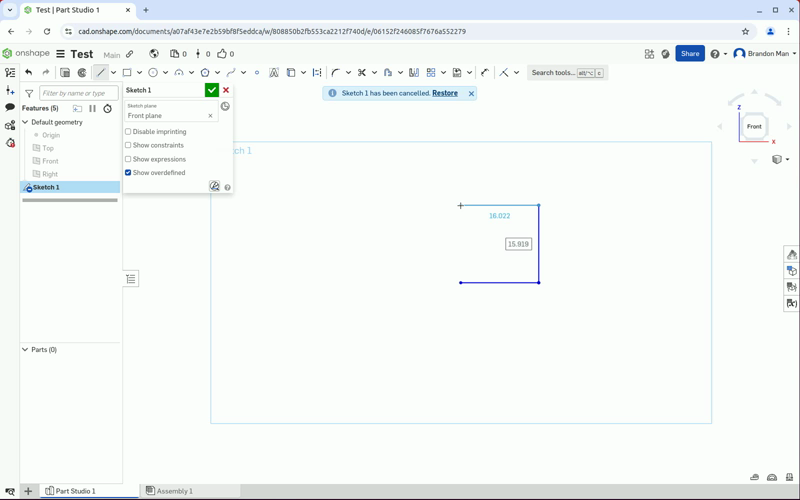
key_up(shift)
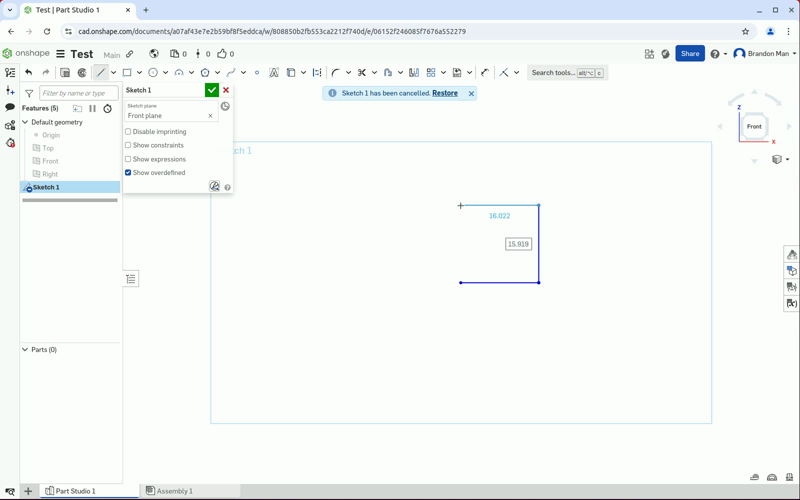
key_down(shift)
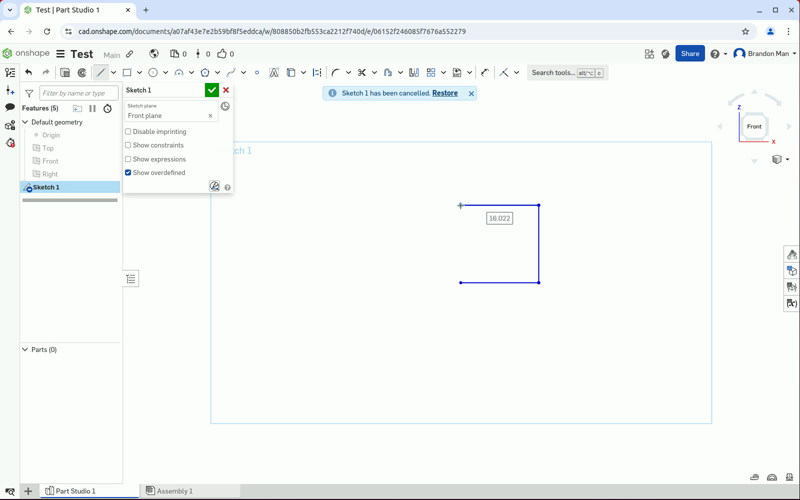
mouse_move(460, 282)
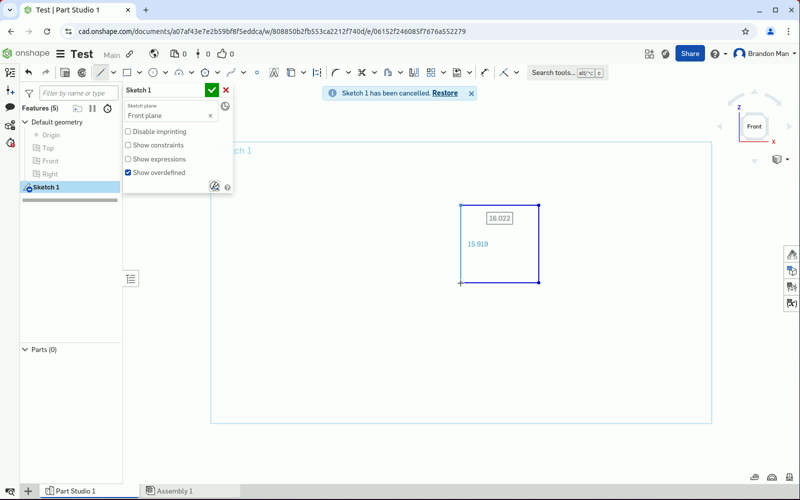
key_up(shift)
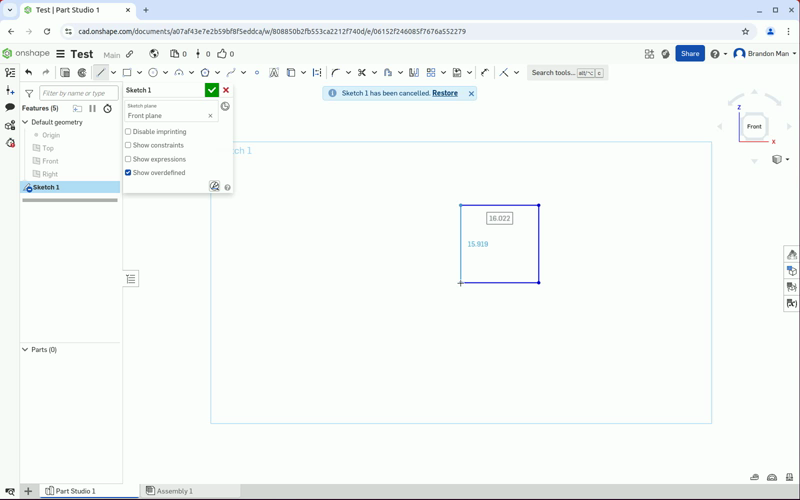
click(460, 282)
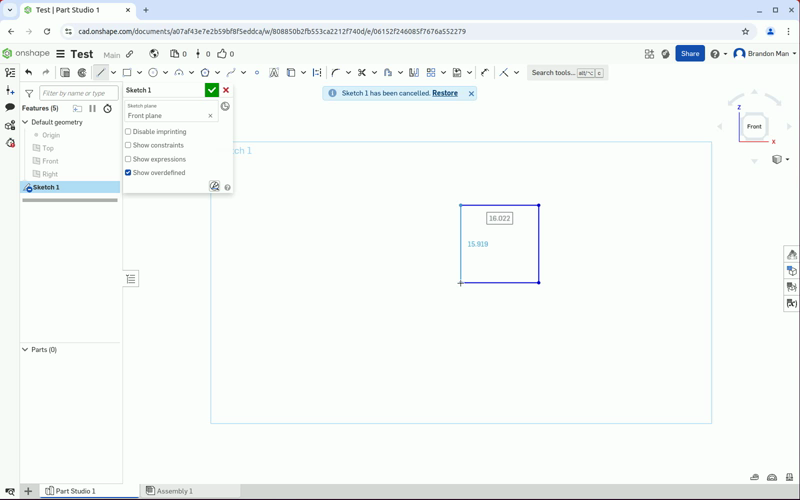
key(esc)
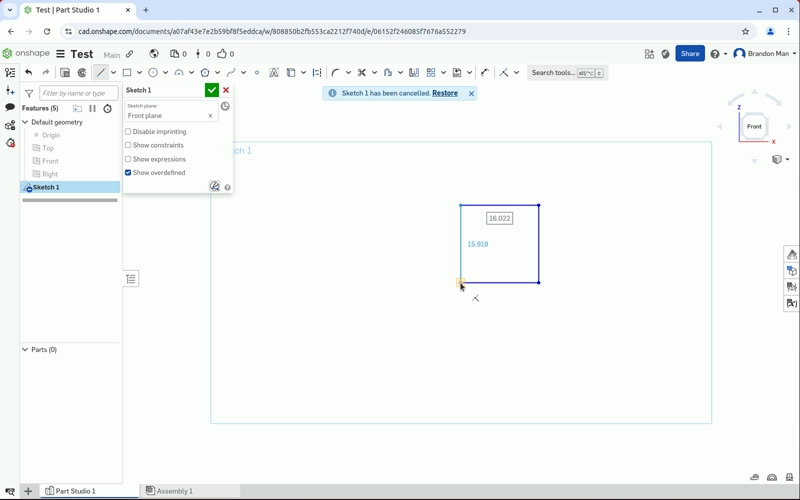
mouse_move(464, 236)
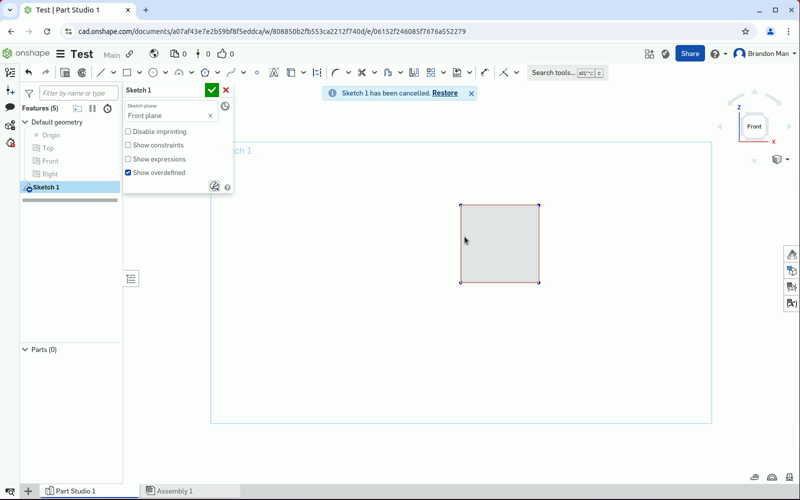
click(464, 236)
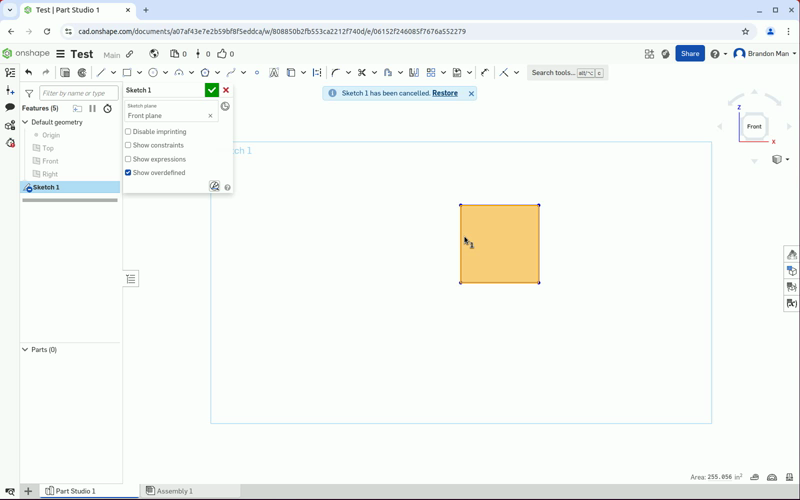
mouse_move(73, 352)
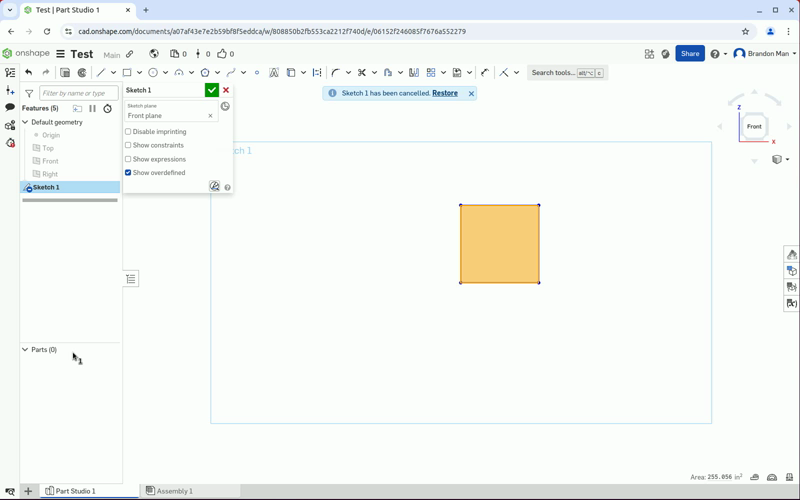
key(shift+y)
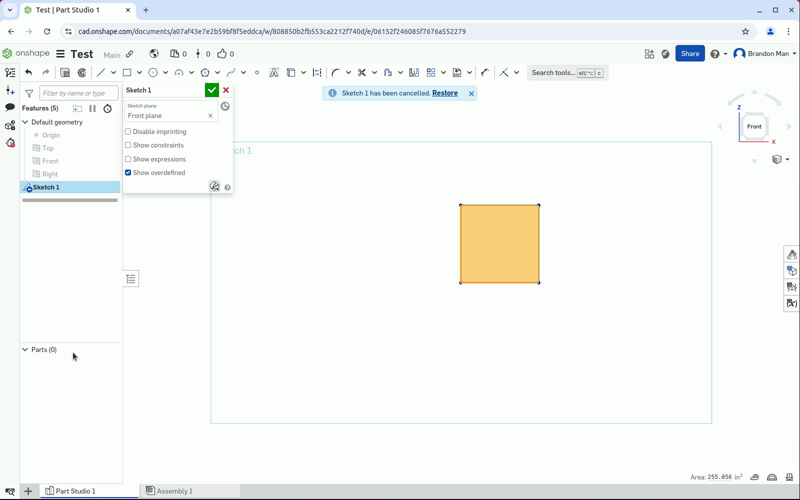
key(shift+e)
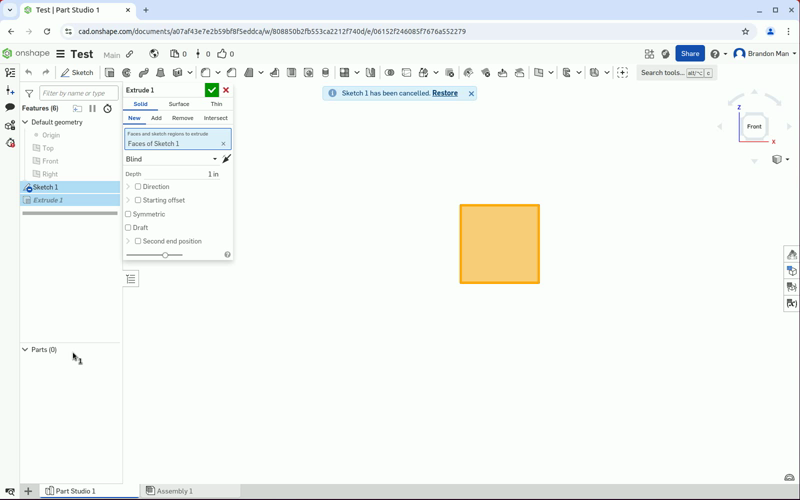
mouse_move(143, 106)
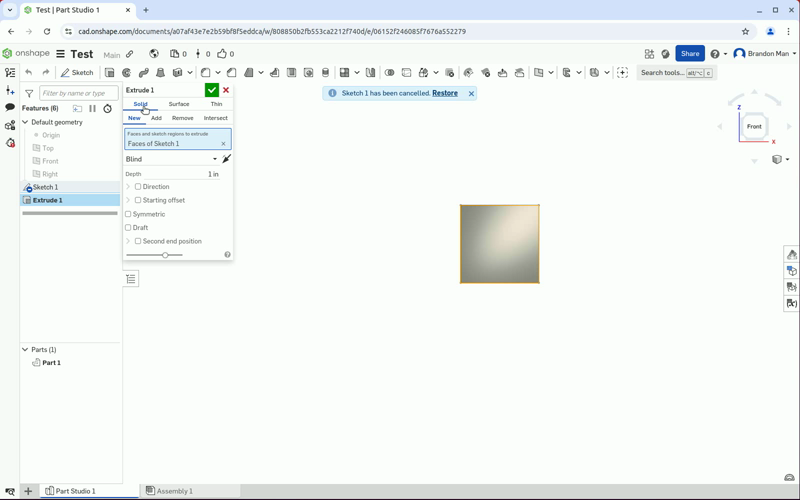
click(143, 106)
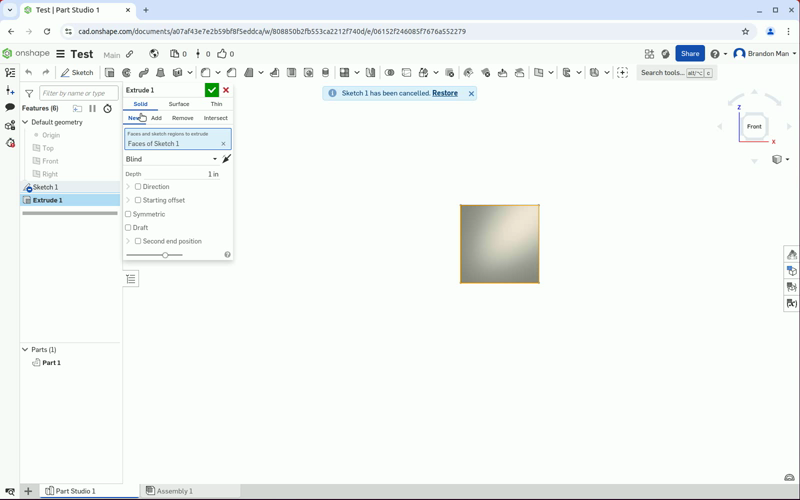
mouse_move(137, 120)
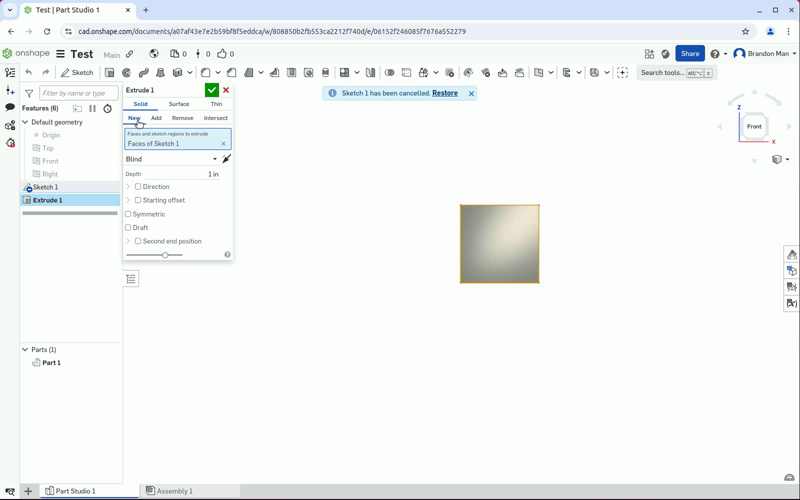
click(137, 120)
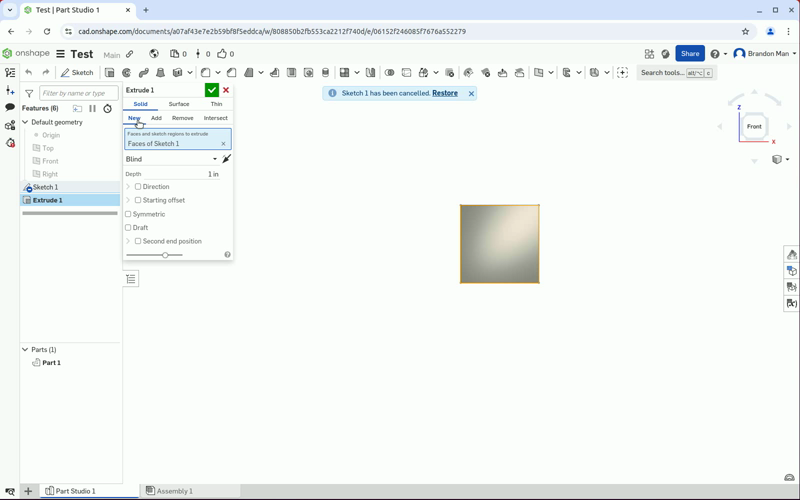
key(tab, 4)
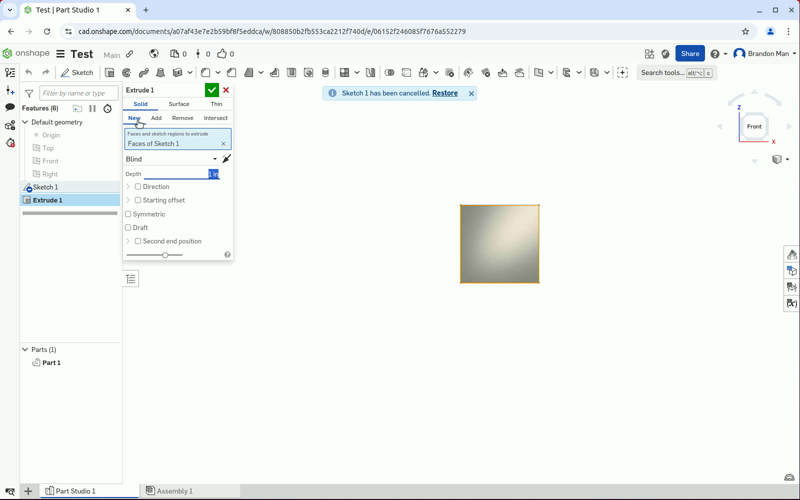
text(23.108)
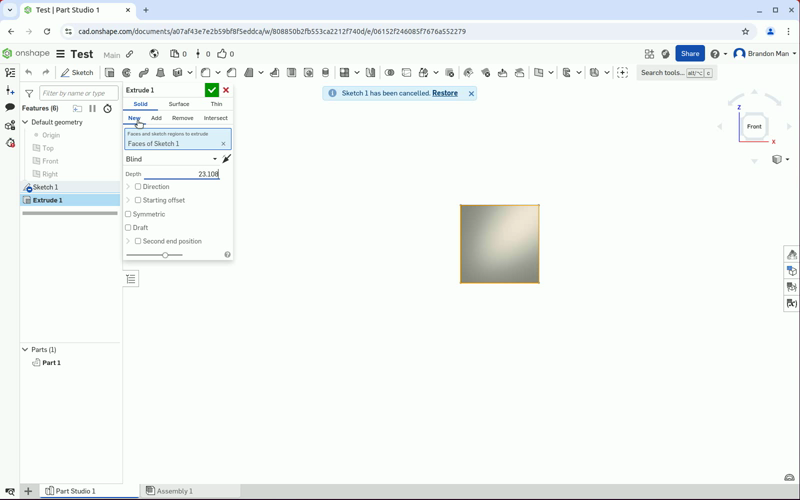
key(enter)
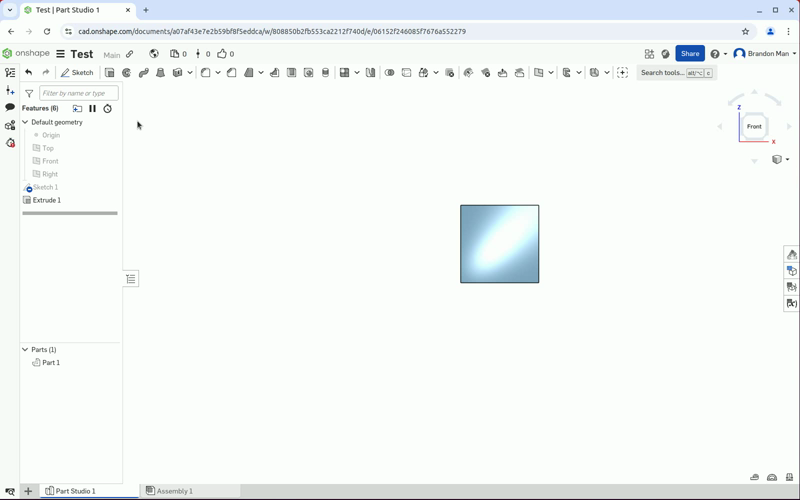
key(shift+h)
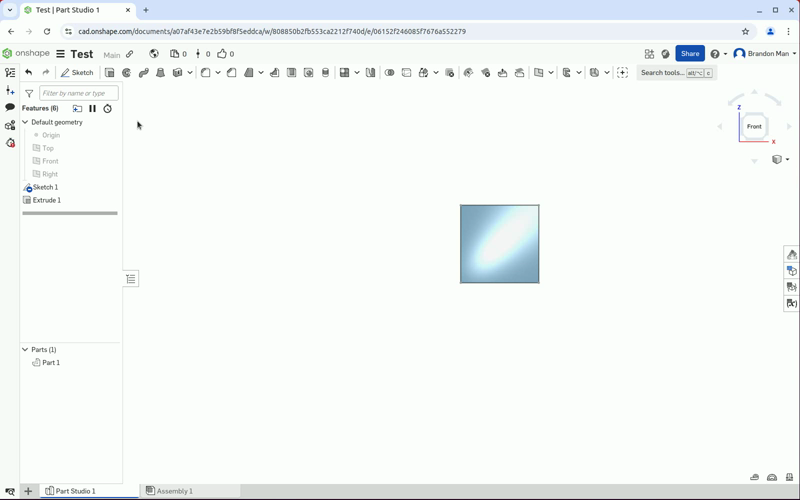
key(shift+h)
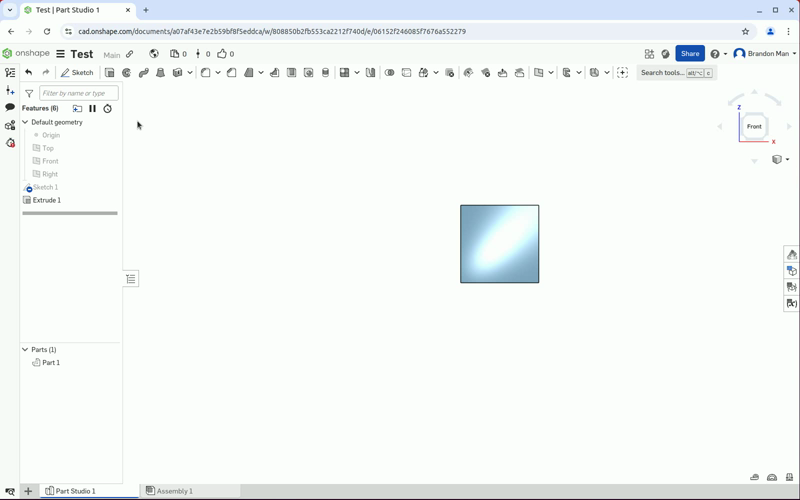
mouse_move(73, 189)
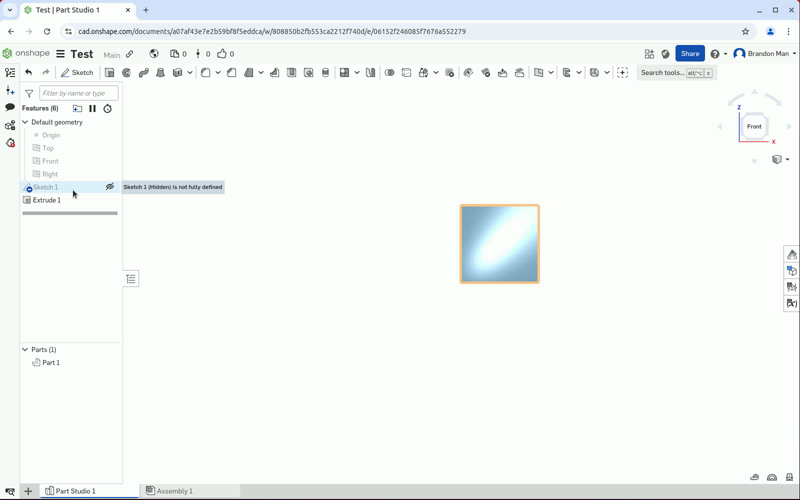
click(73, 189)
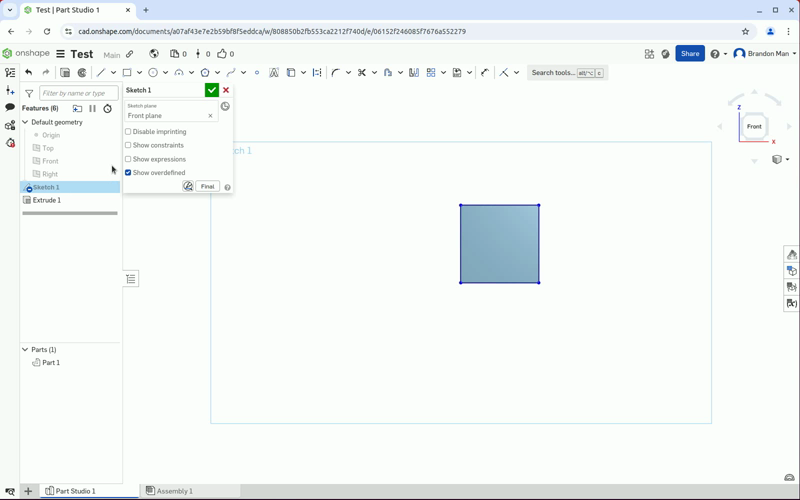
mouse_move(229, 92)
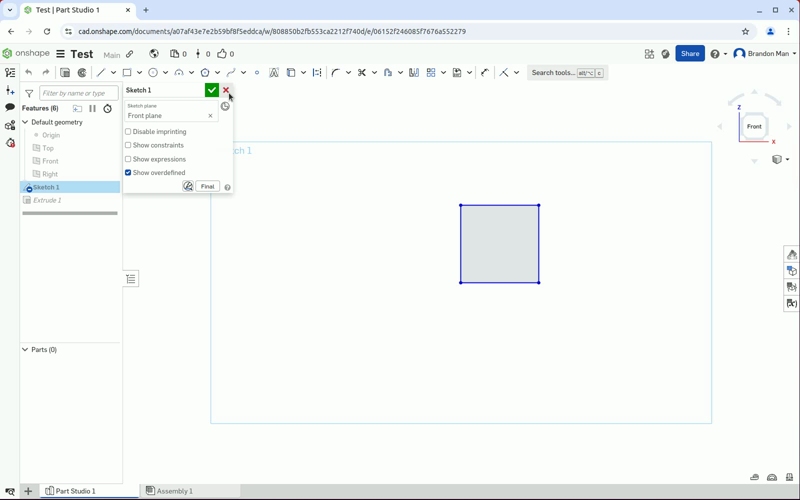
click(229, 92)
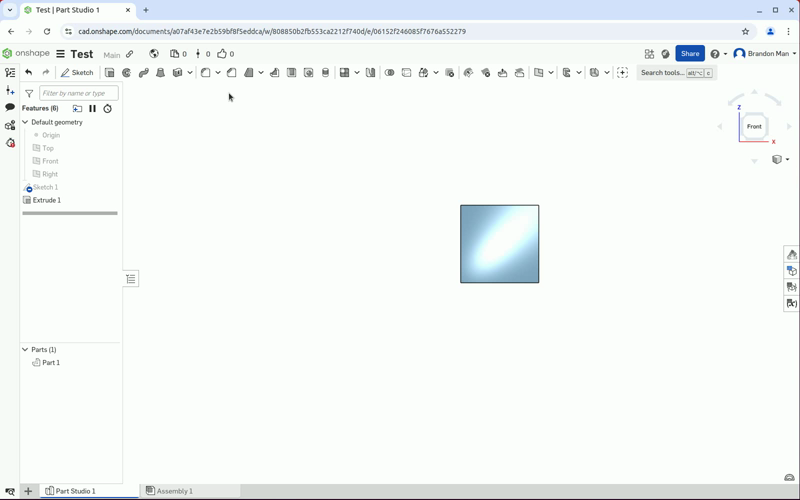
mouse_move(541, 75)
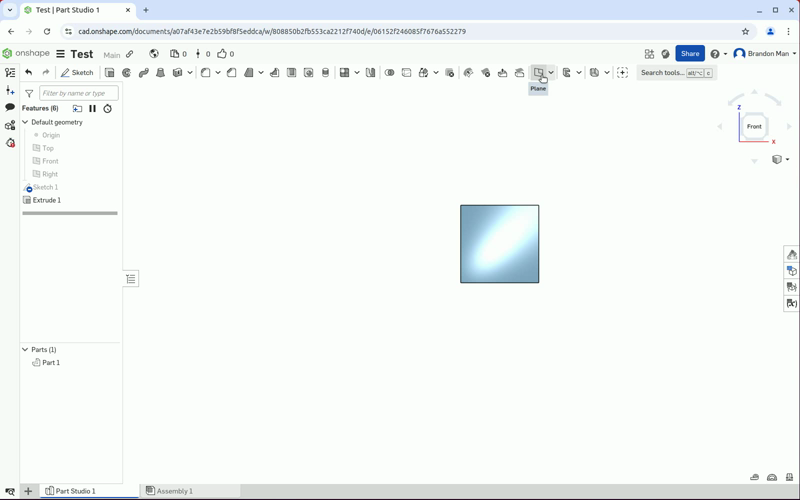
click(541, 75)
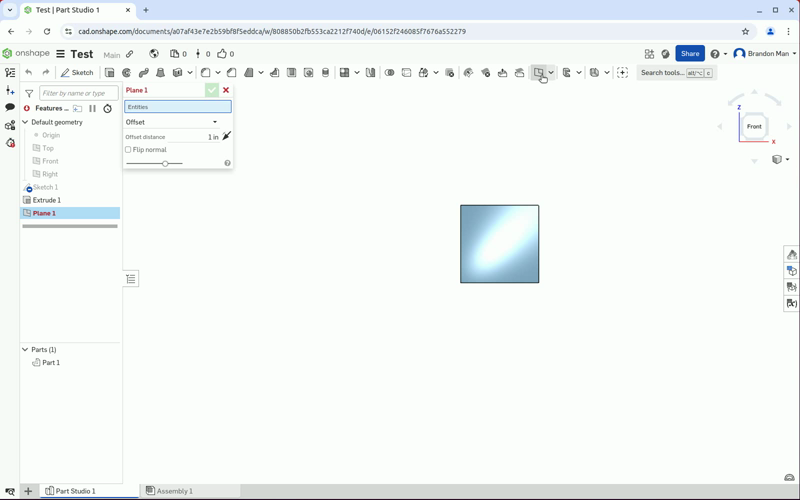
mouse_move(73, 163)
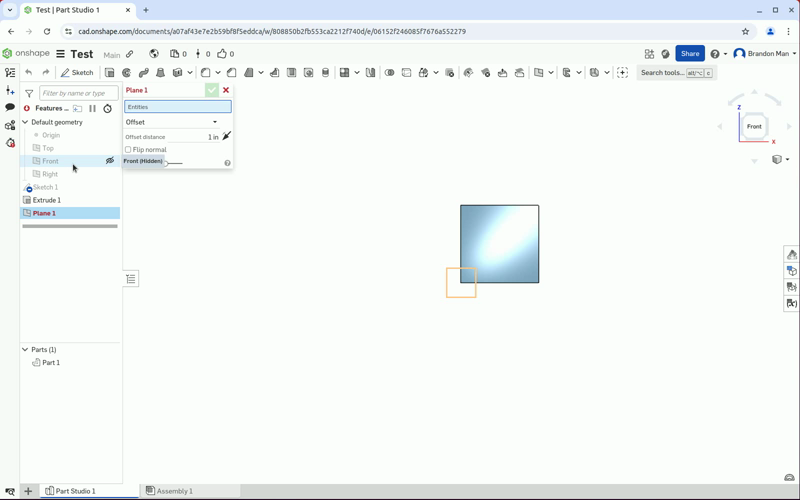
click(73, 163)
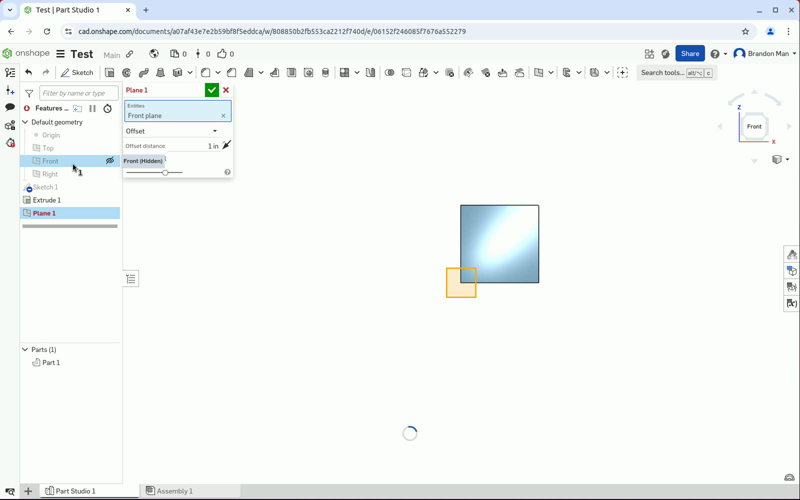
key(tab, 2)
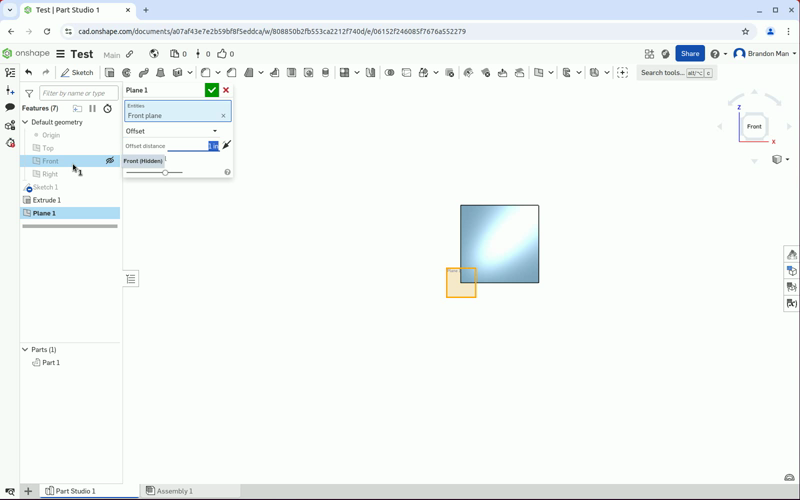
text(23.108)
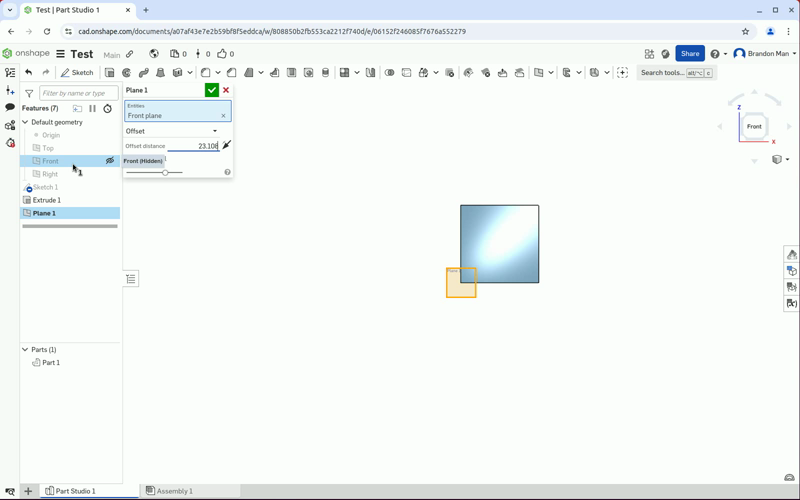
key(enter, 2)
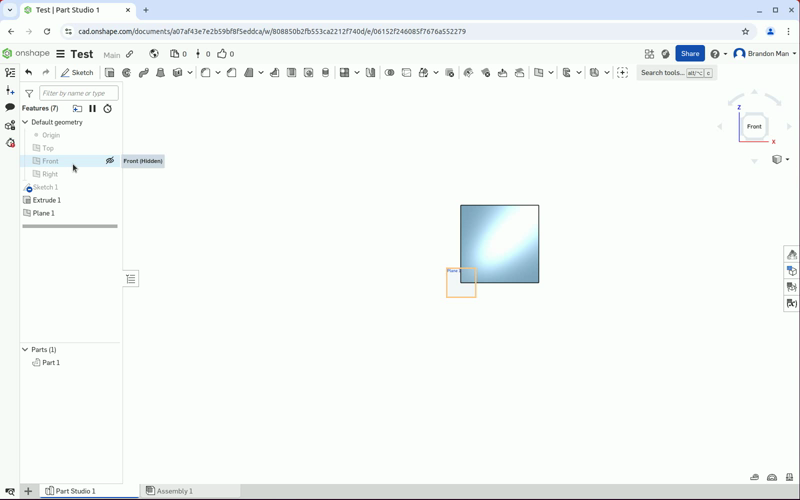
key(shift+s)
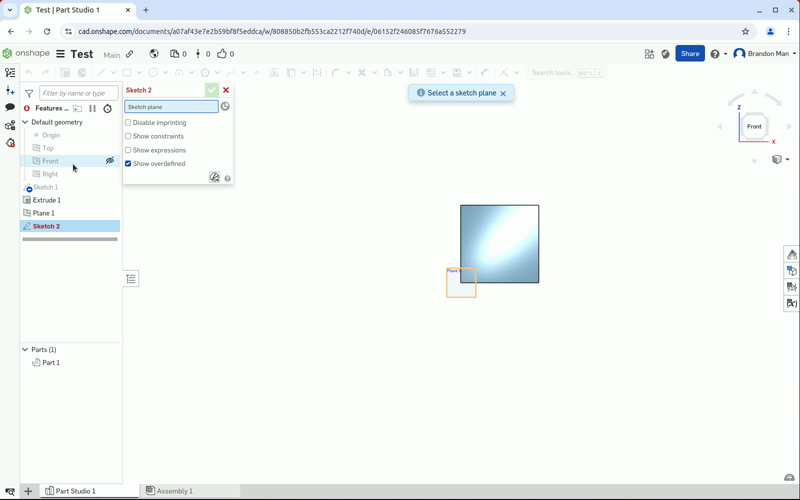
mouse_move(73, 215)
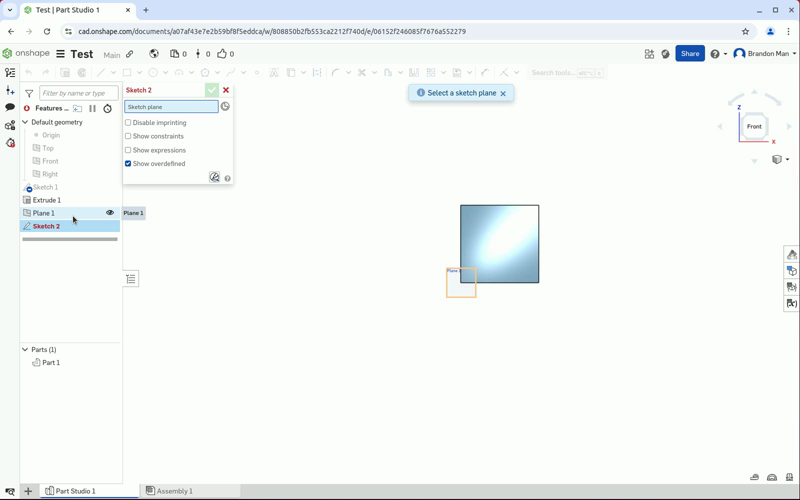
click(73, 215)
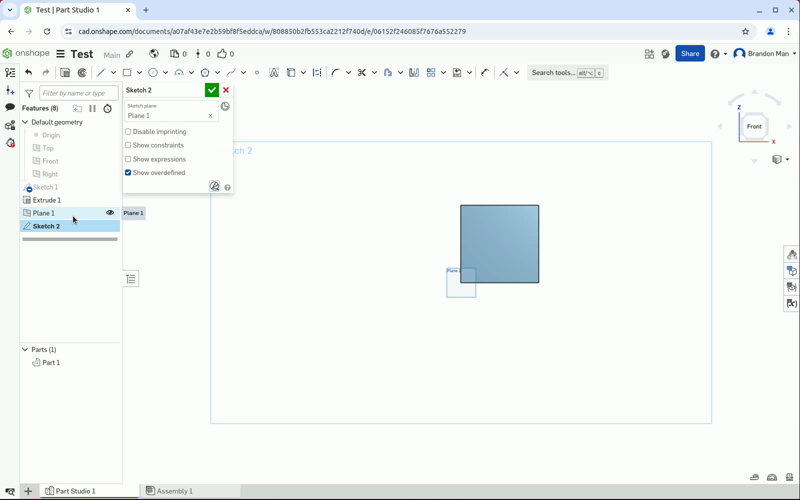
mouse_move(73, 352)
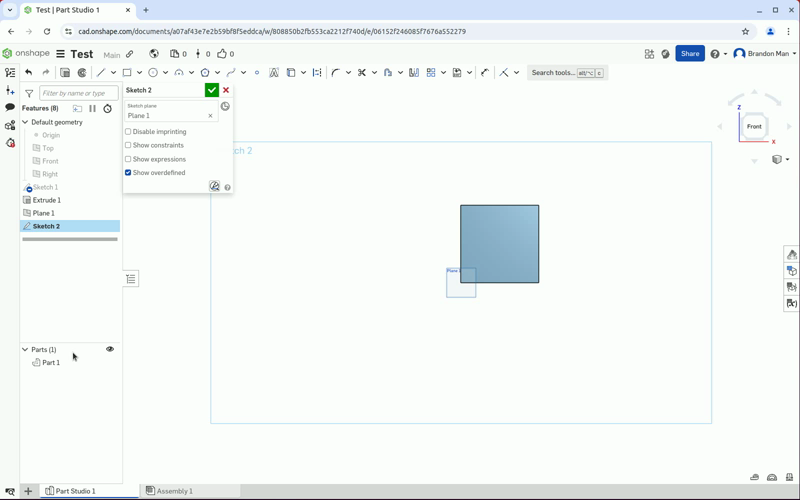
key(y)
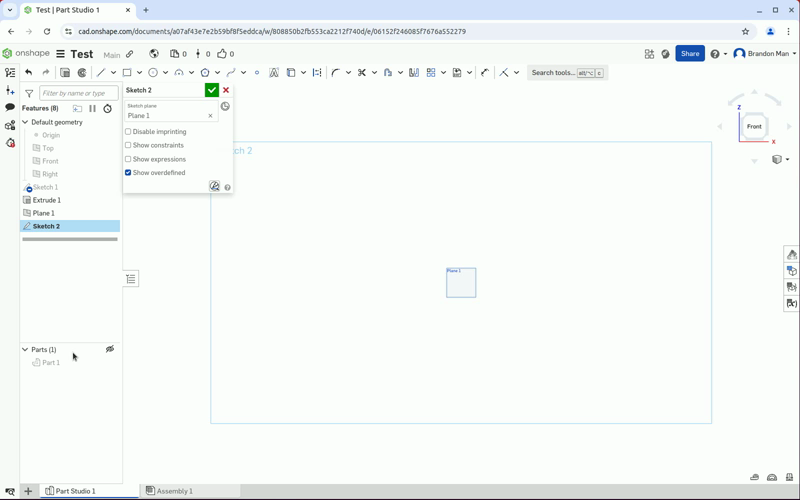
key(l)
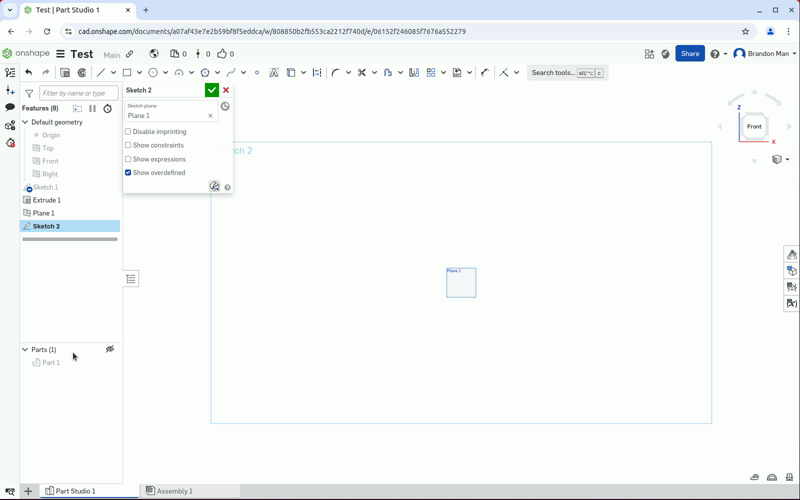
key_down(shift)
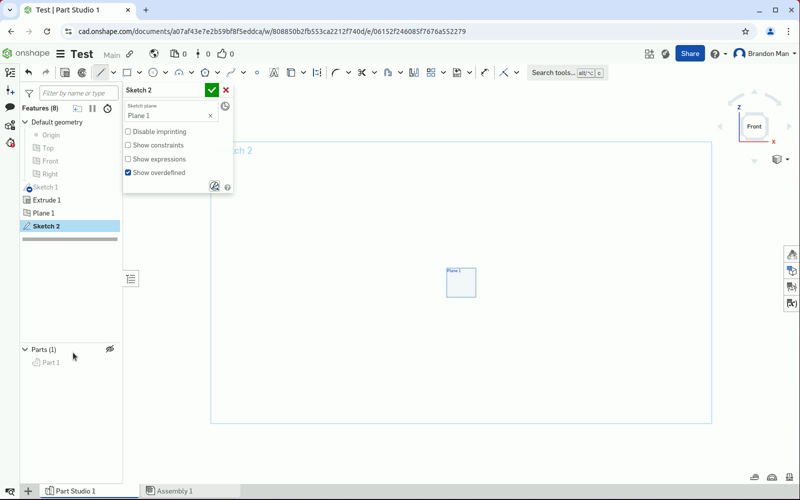
mouse_move(489, 265)
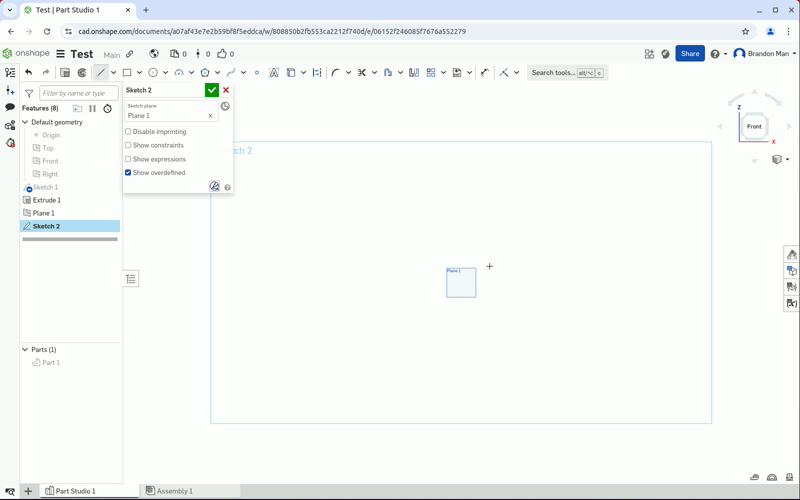
click(489, 265)
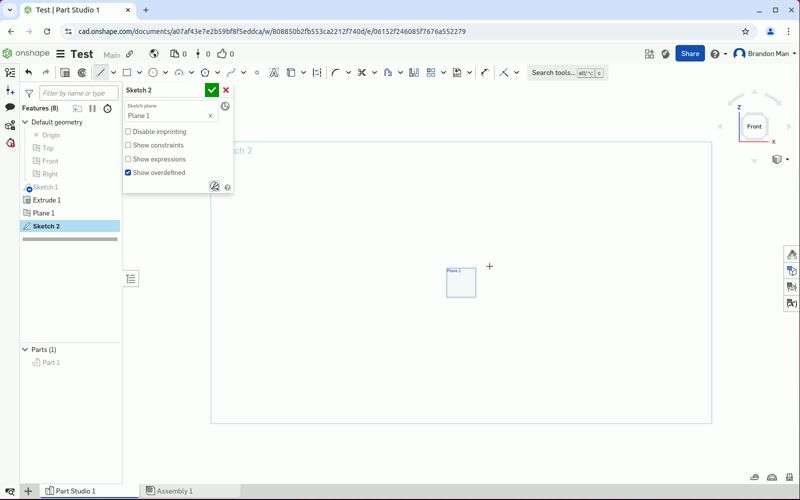
key_up(shift)
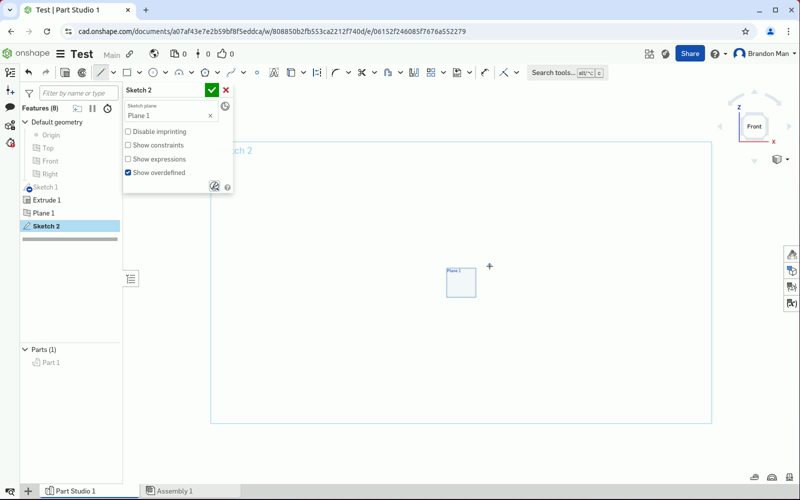
key_down(shift)
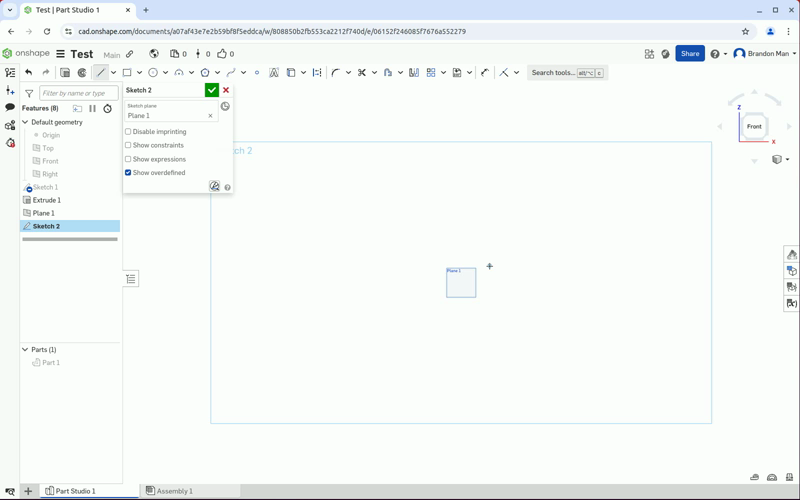
mouse_move(519, 265)
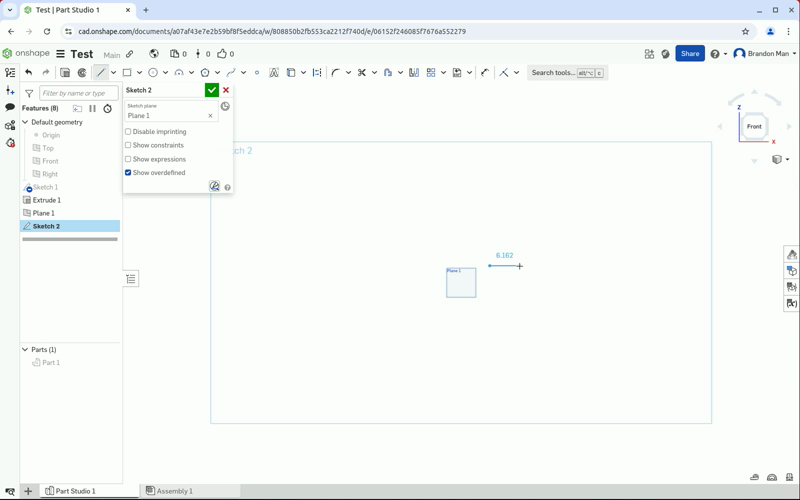
mouse_move(529, 265)
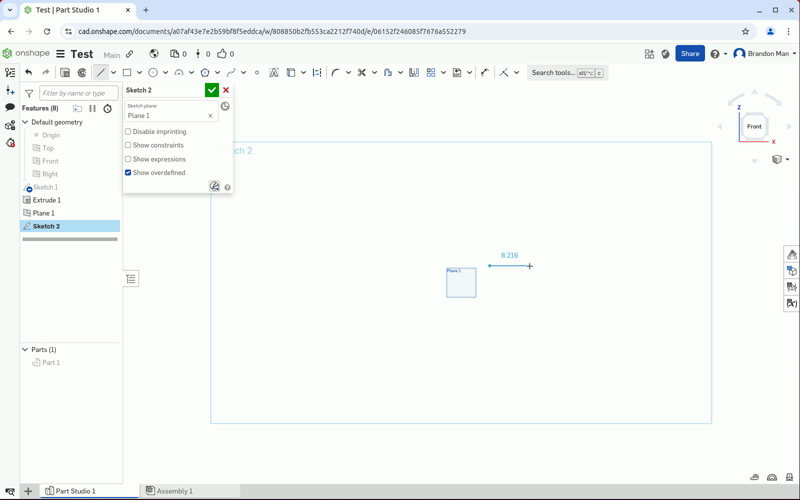
click(529, 265)
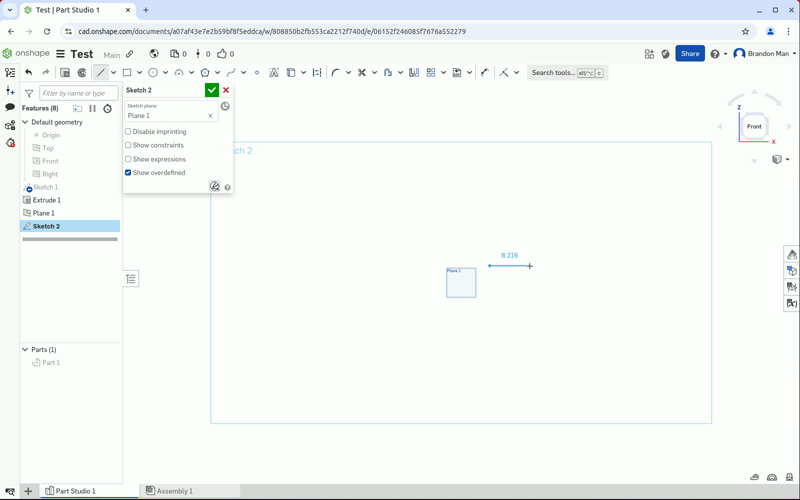
key_up(shift)
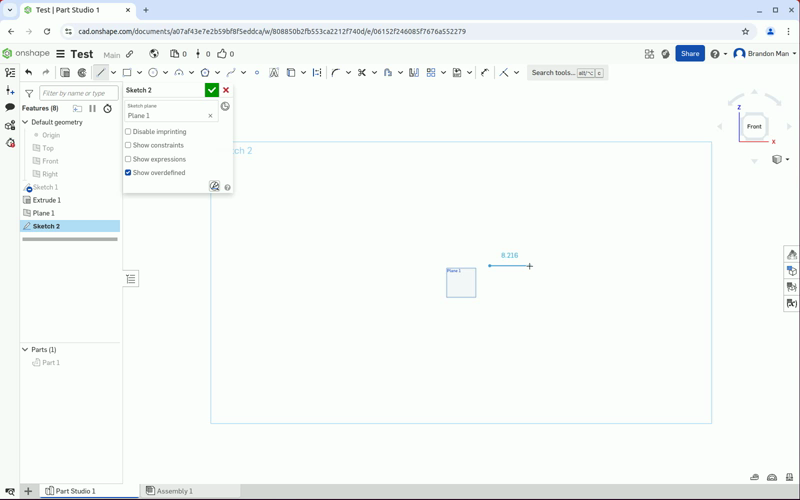
key_down(shift)
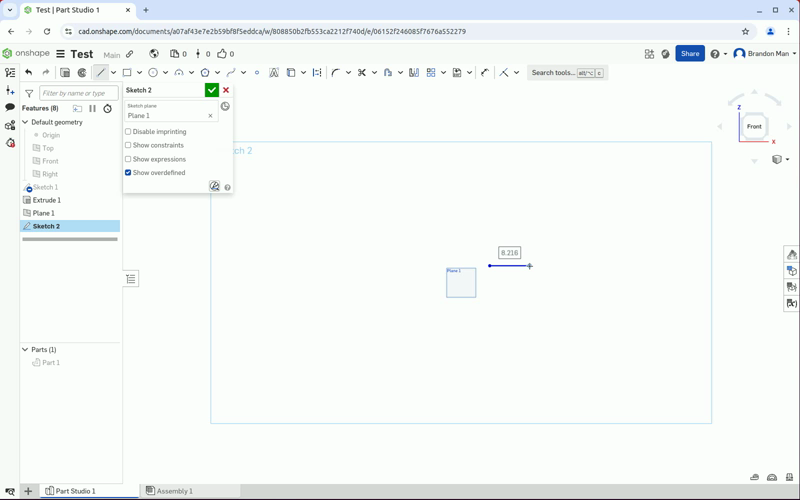
mouse_move(559, 265)
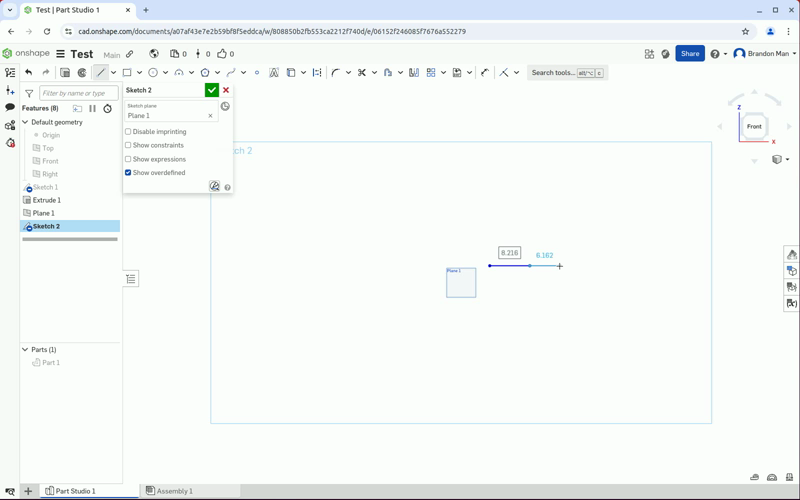
mouse_move(529, 225)
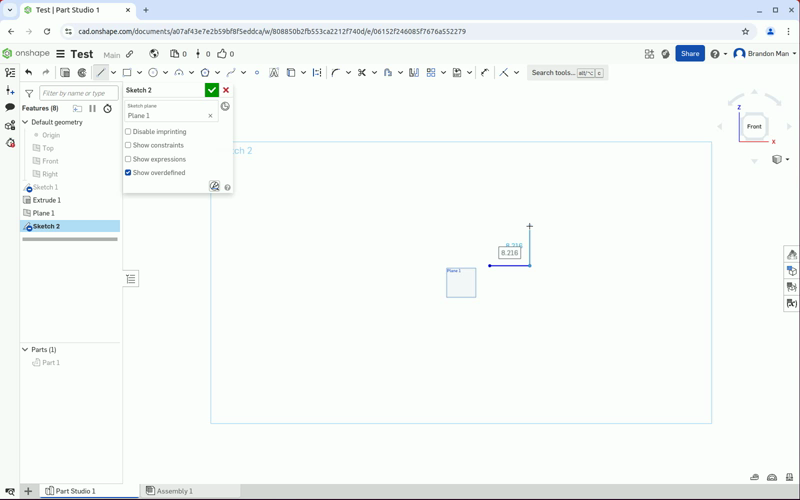
click(529, 225)
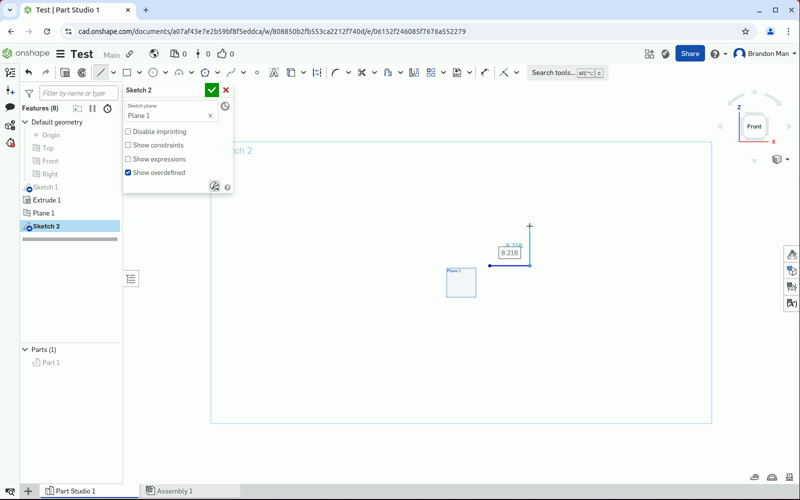
key_up(shift)
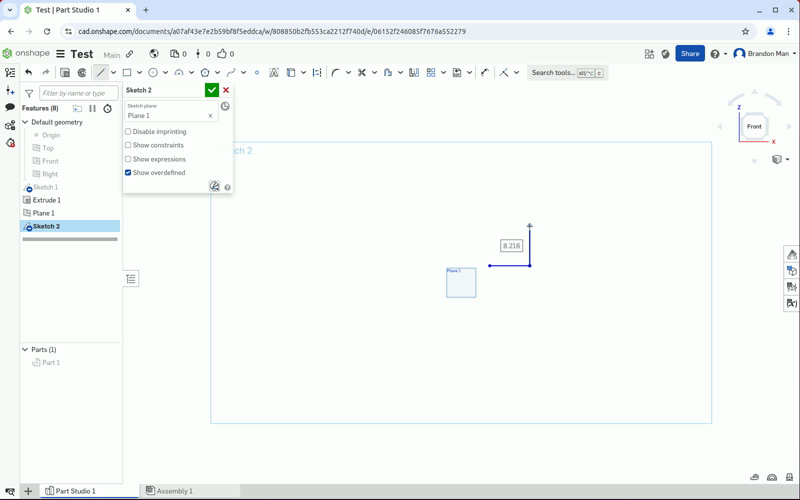
key_down(shift)
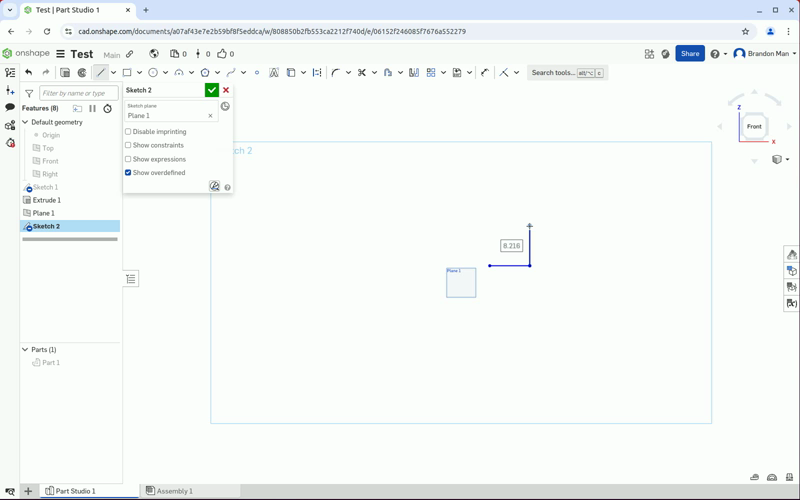
mouse_move(559, 225)
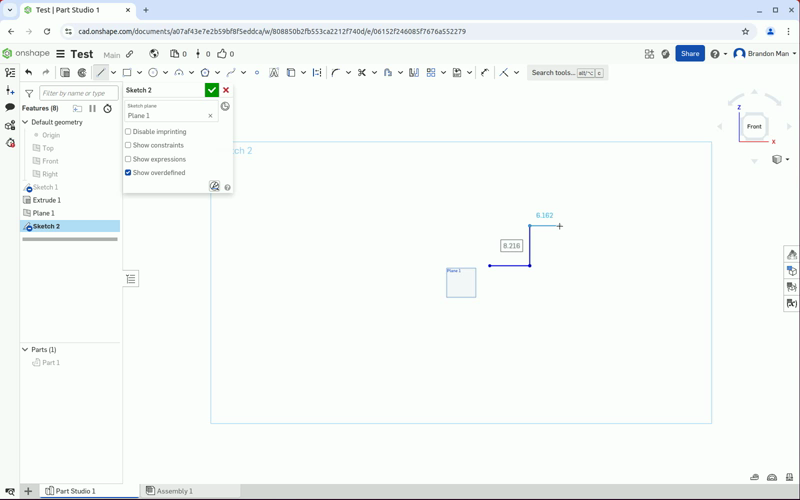
mouse_move(489, 225)
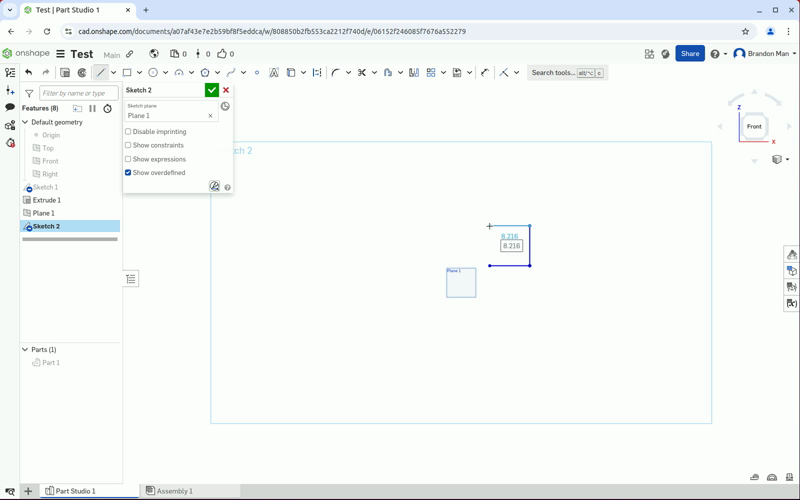
click(489, 225)
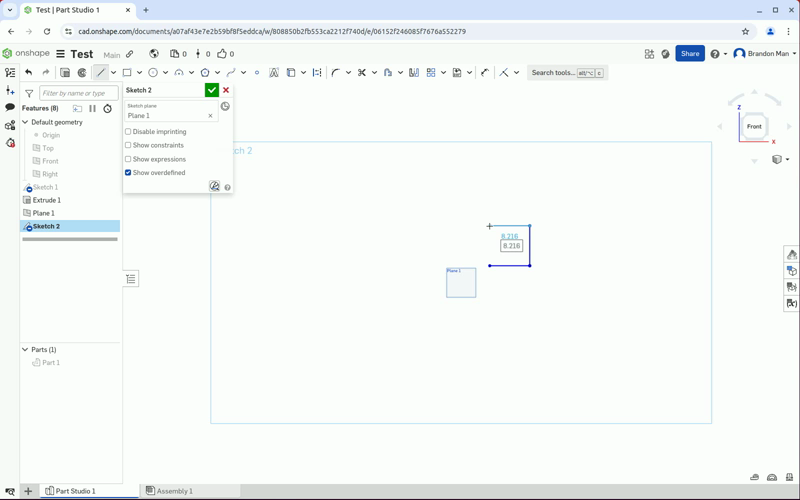
key_up(shift)
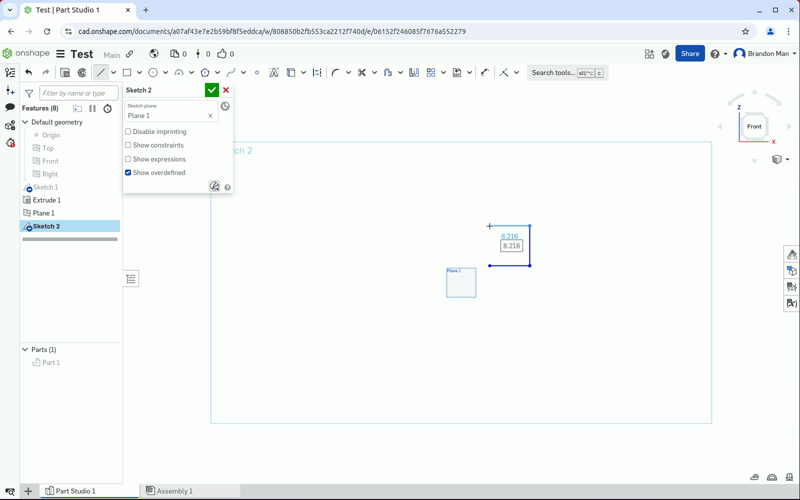
mouse_move(519, 225)
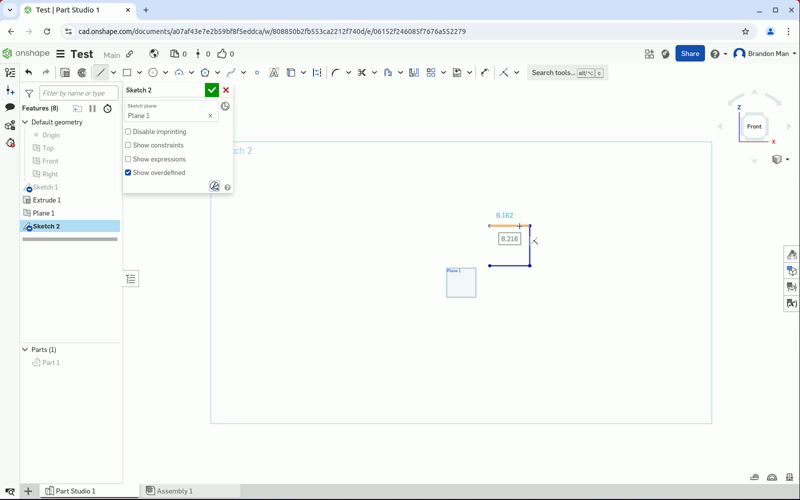
key_down(shift)
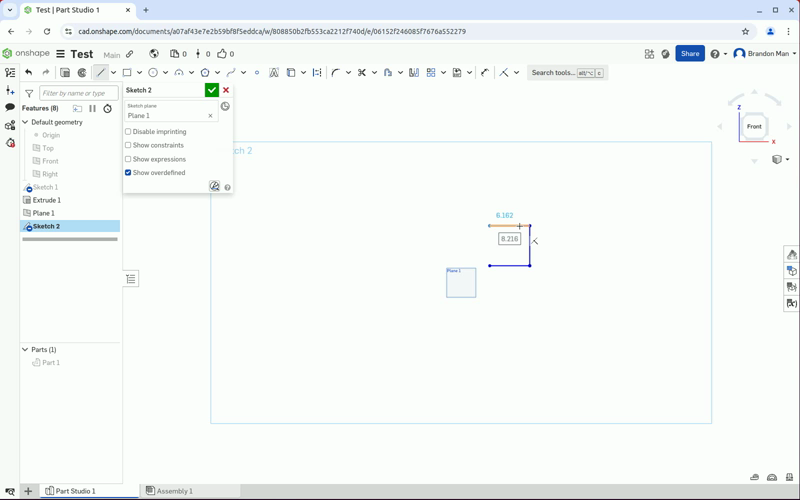
mouse_move(489, 265)
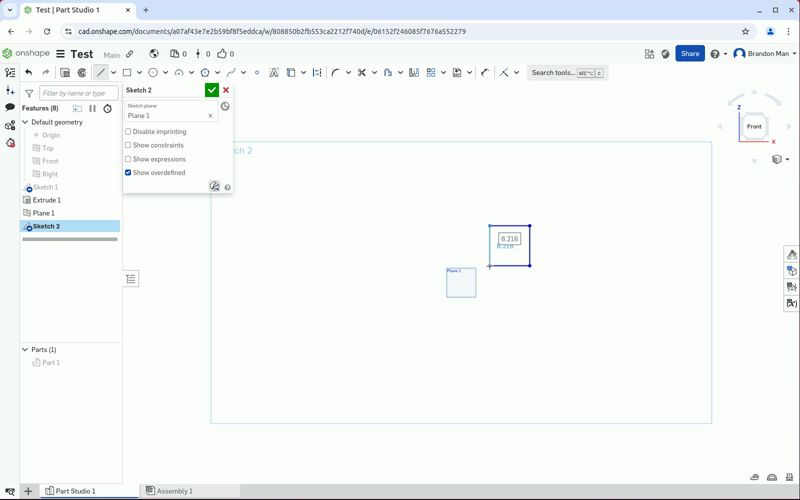
key_up(shift)
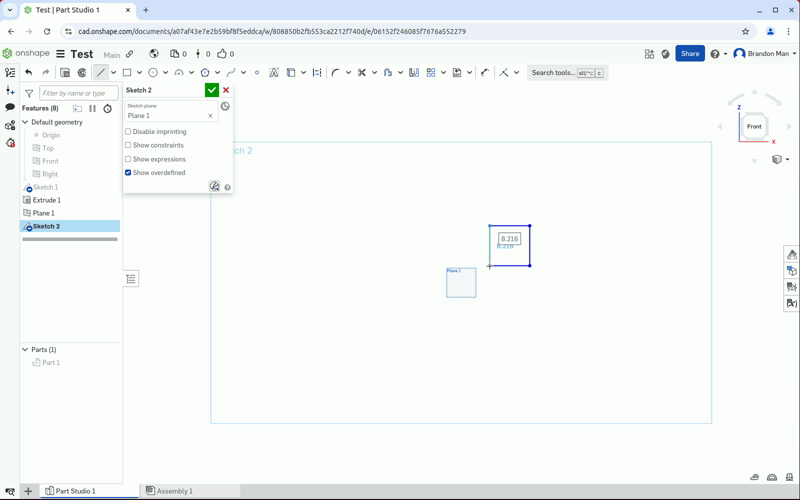
click(489, 265)
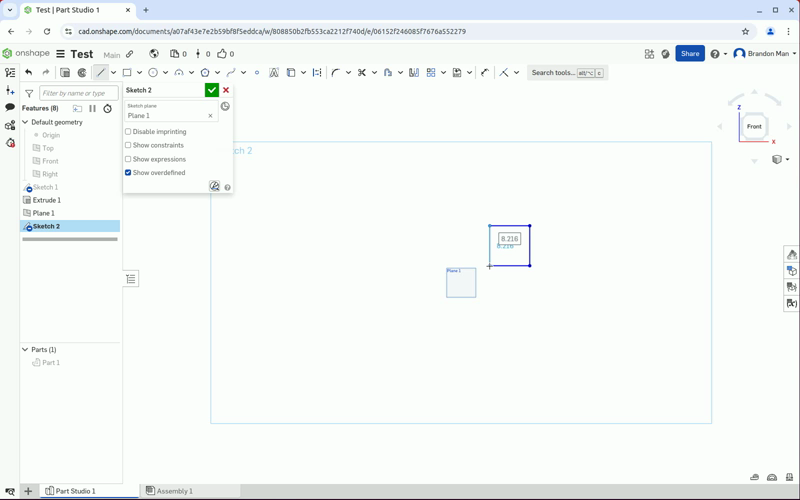
key(esc)
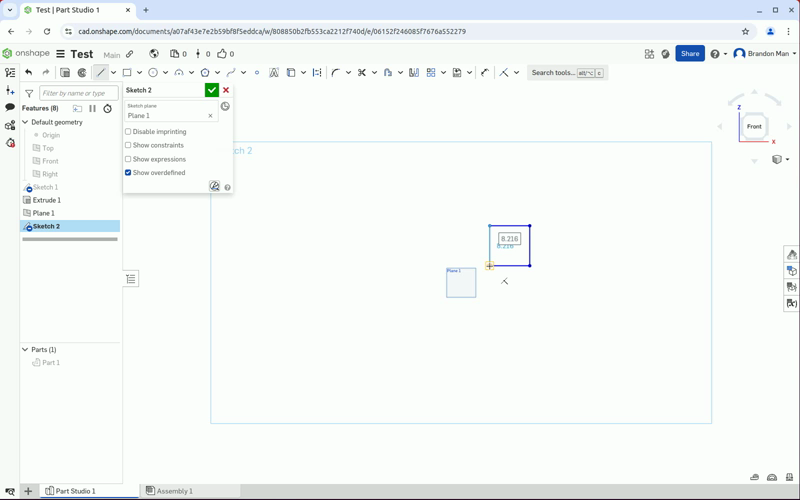
mouse_move(523, 235)
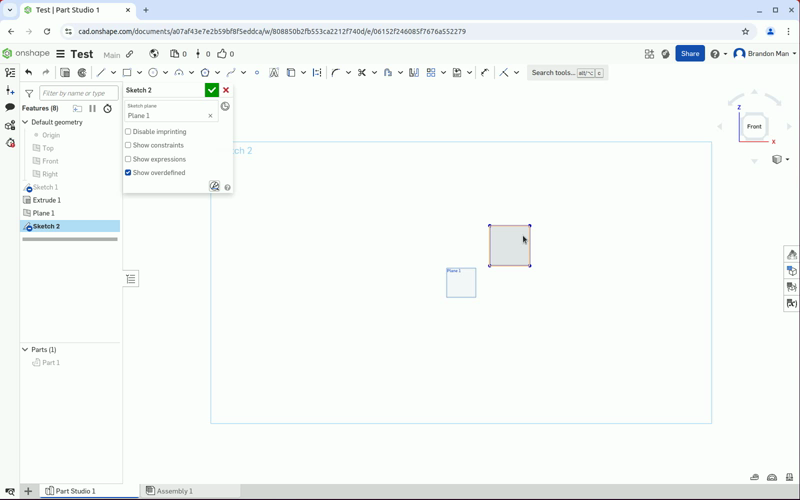
scroll(6)
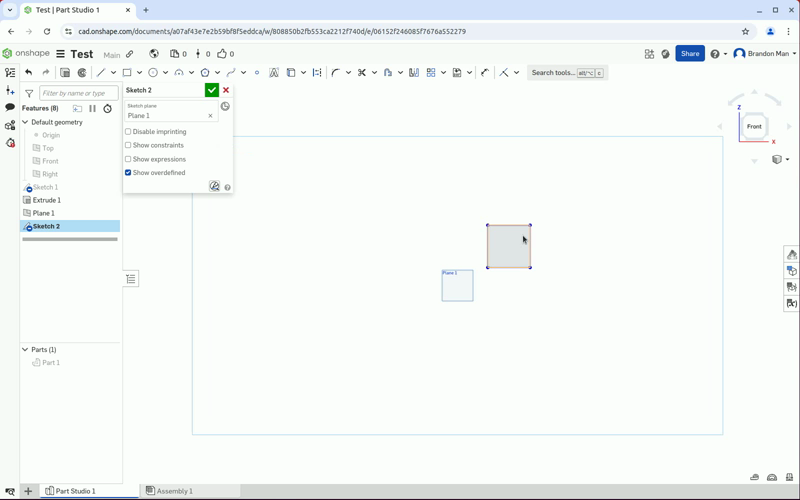
scroll(6)
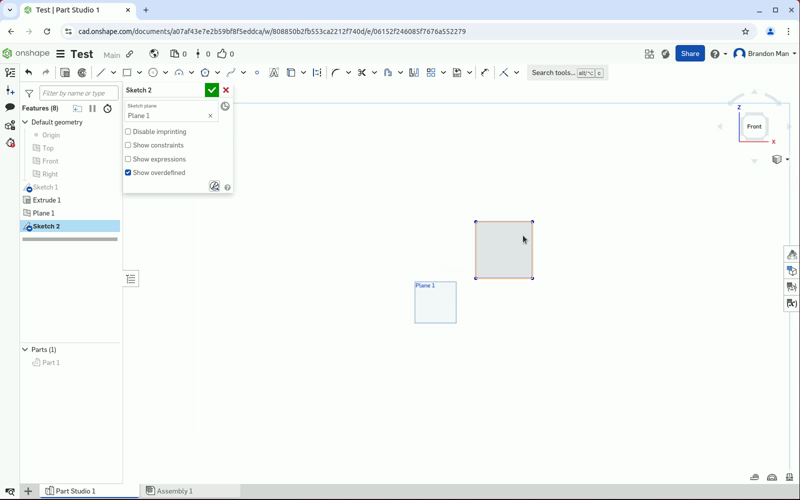
scroll(6)
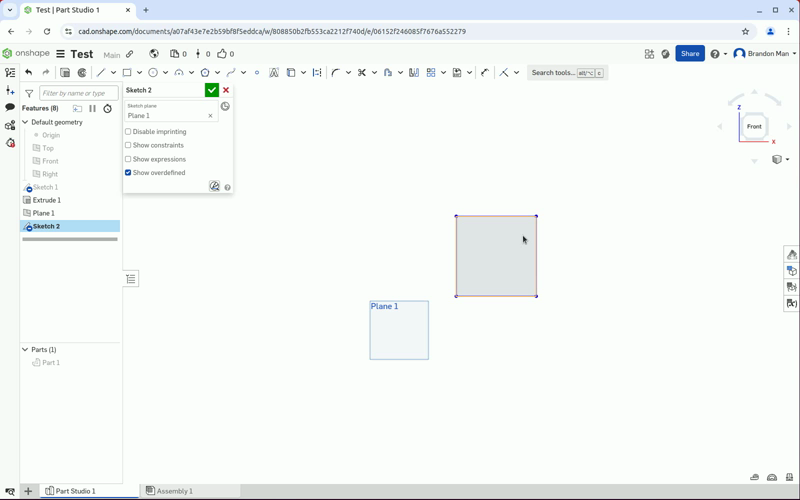
scroll(6)
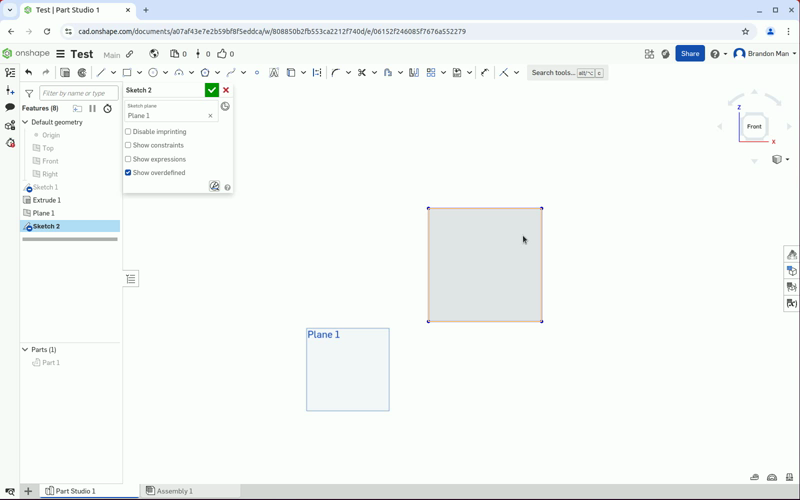
scroll(6)
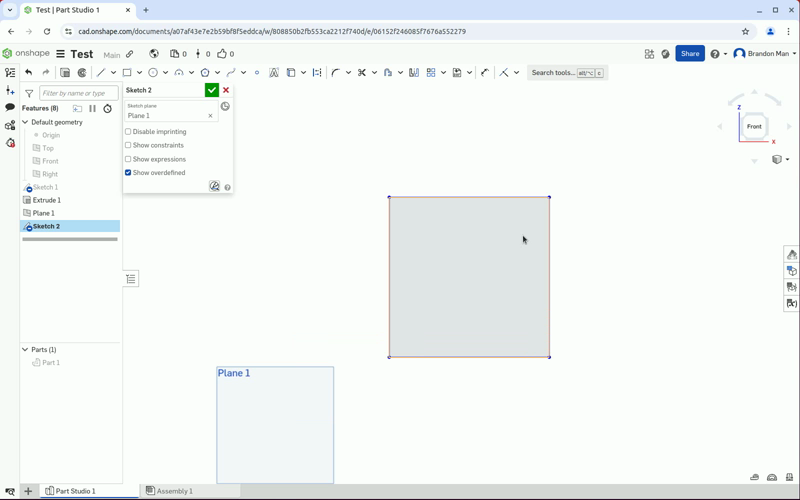
scroll(6)
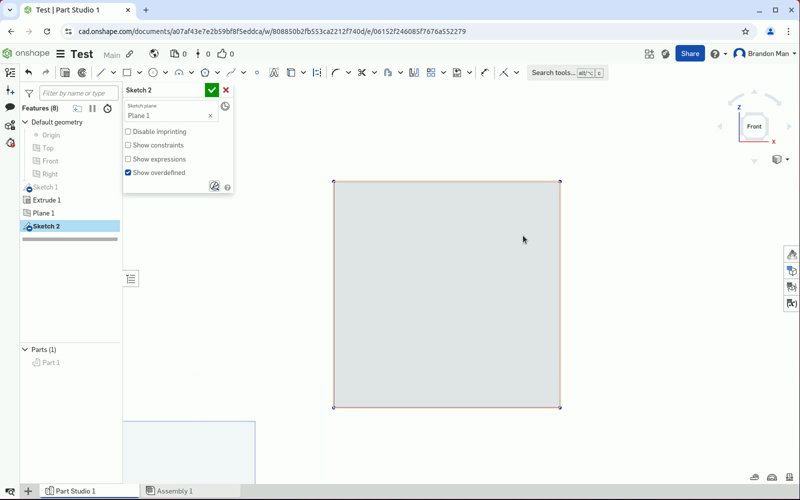
scroll(6)
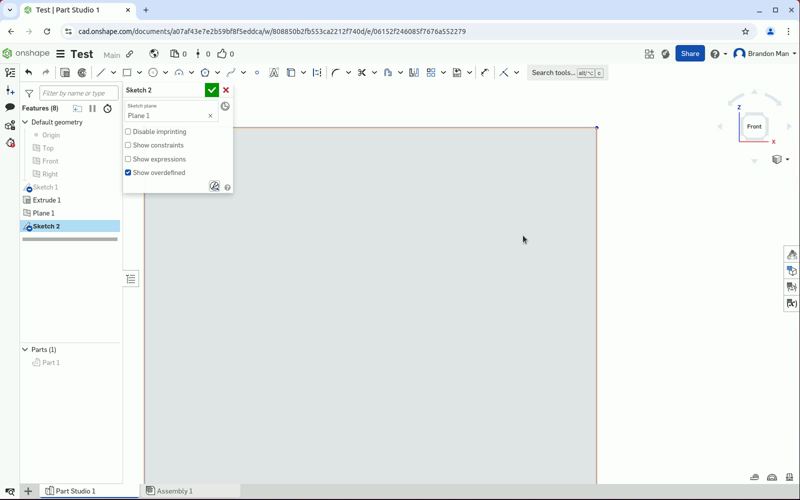
click(523, 235)
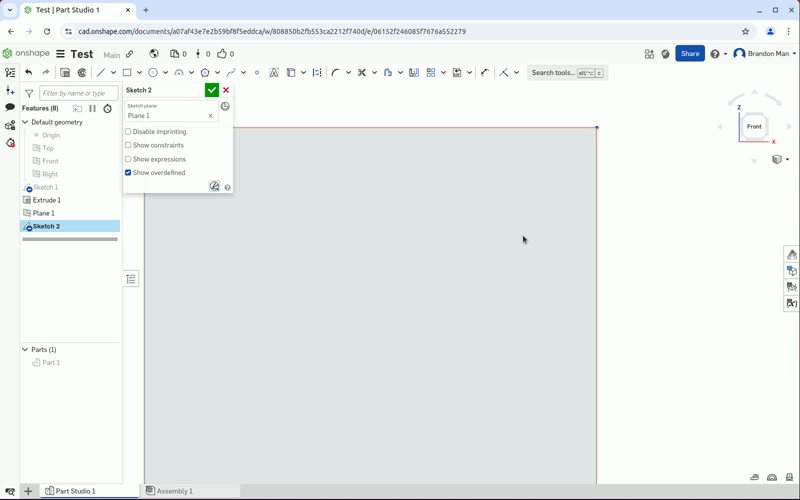
scroll(-6)
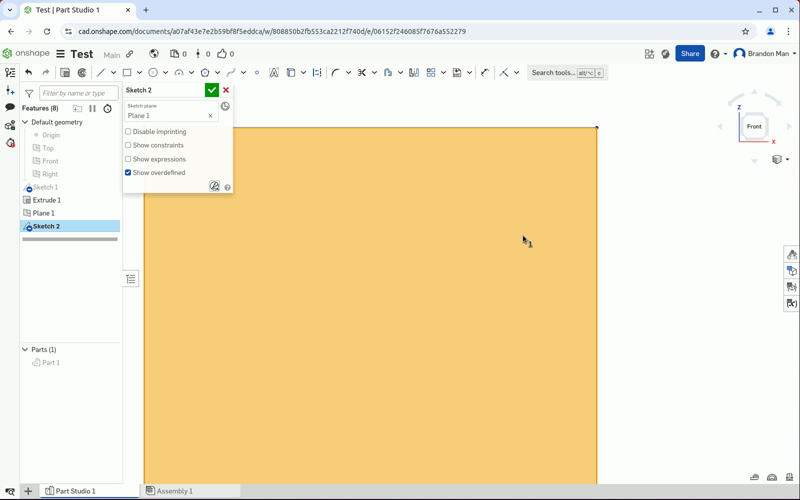
scroll(-6)
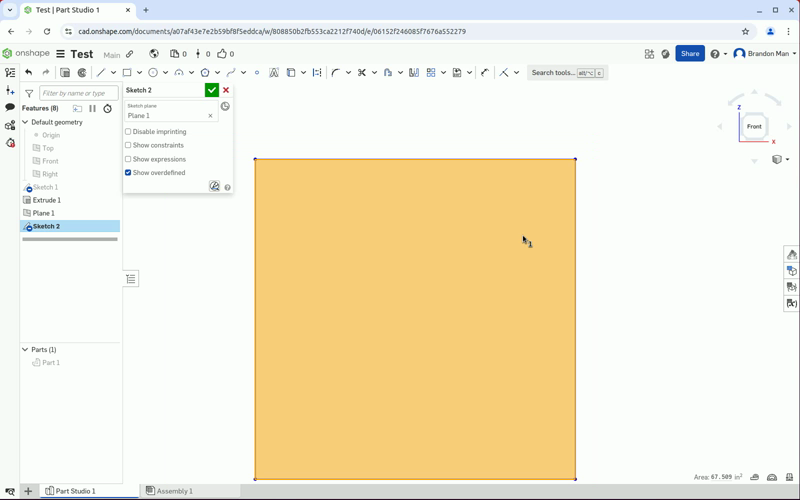
scroll(-6)
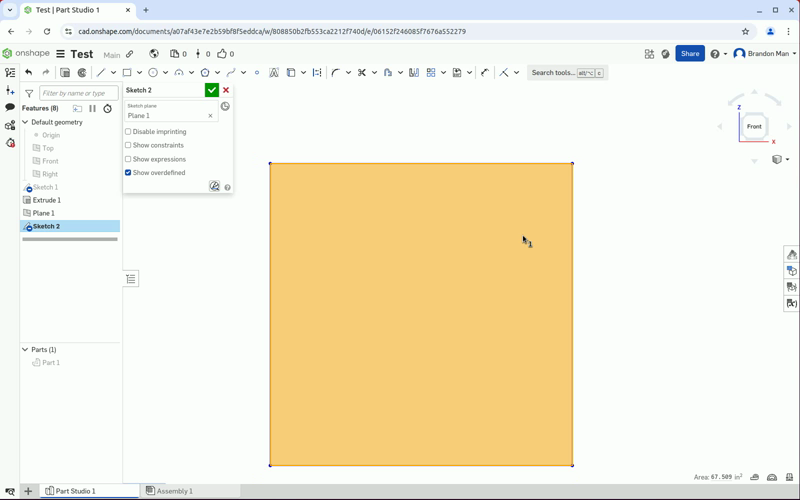
scroll(-6)
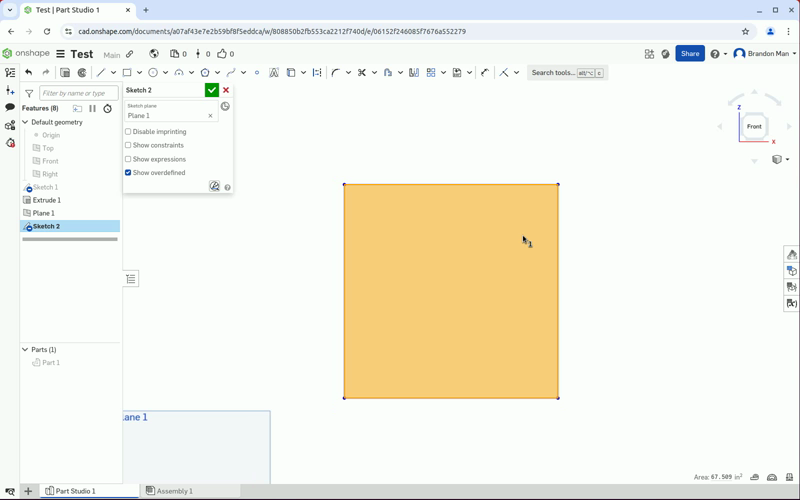
scroll(-6)
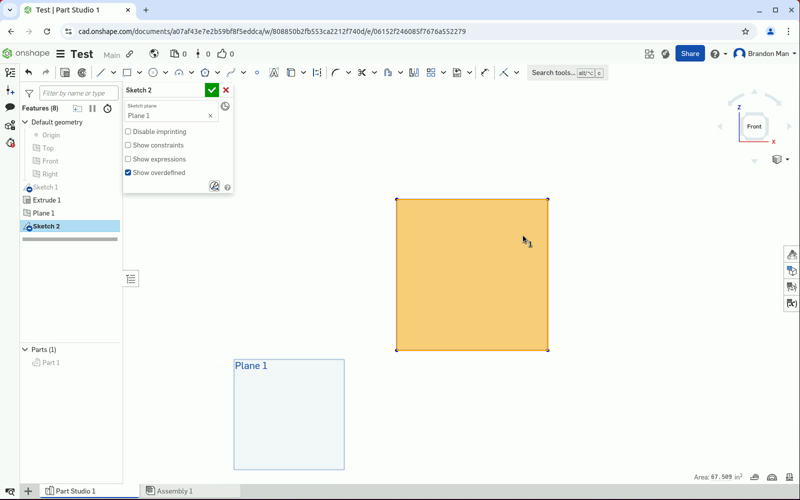
scroll(-6)
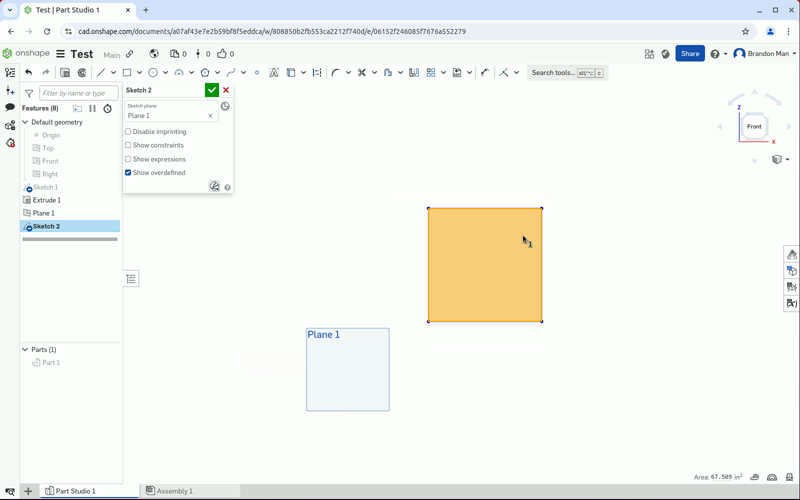
scroll(-6)
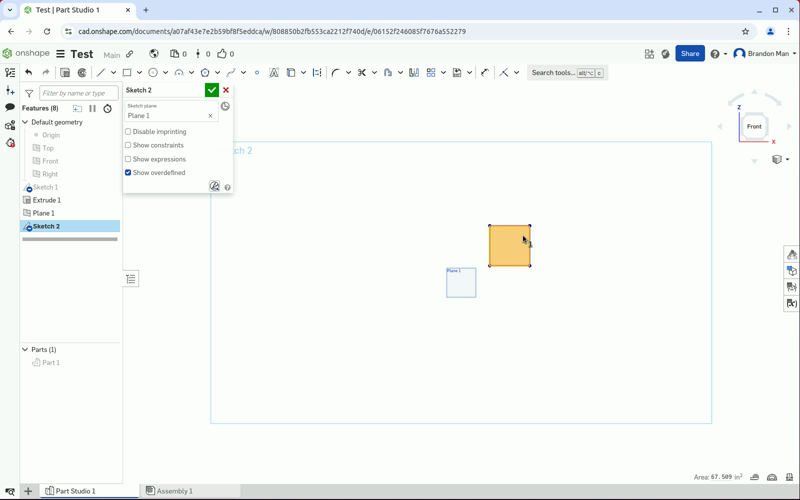
mouse_move(73, 352)
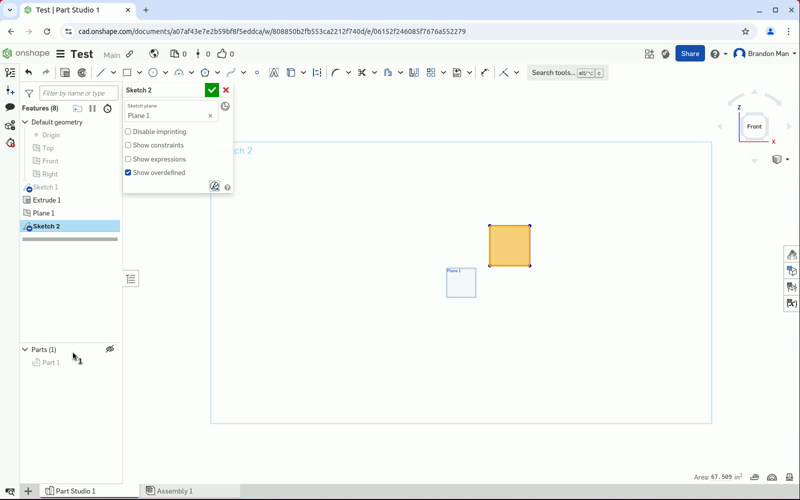
key(shift+y)
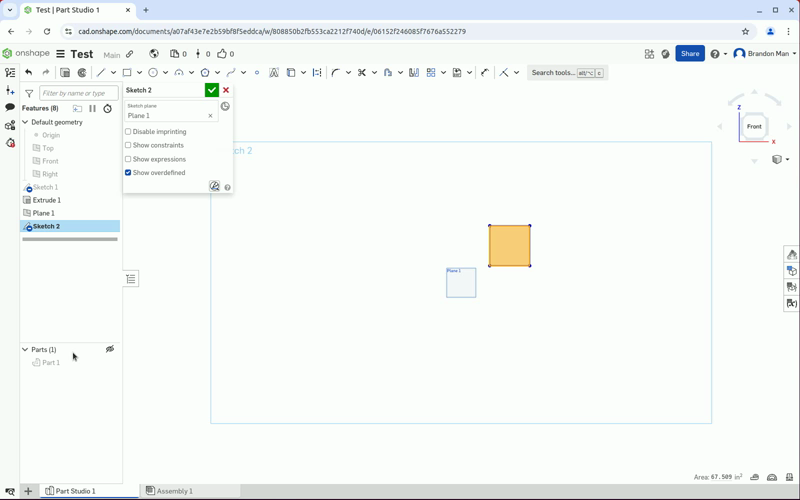
key(shift+e)
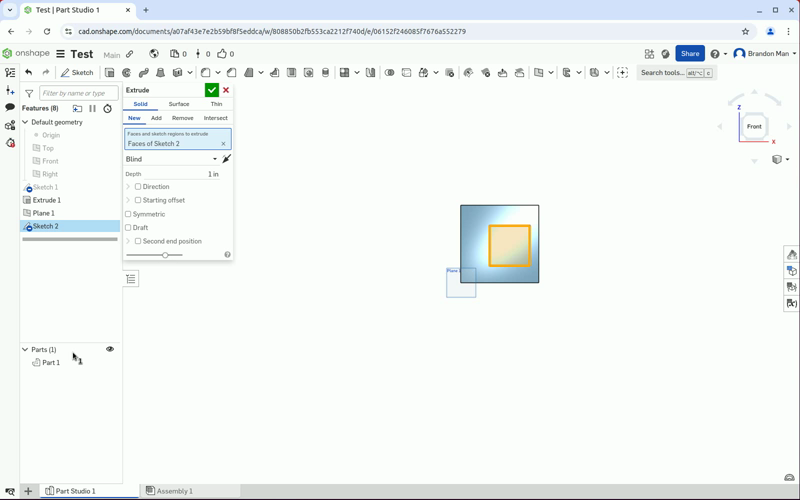
mouse_move(143, 106)
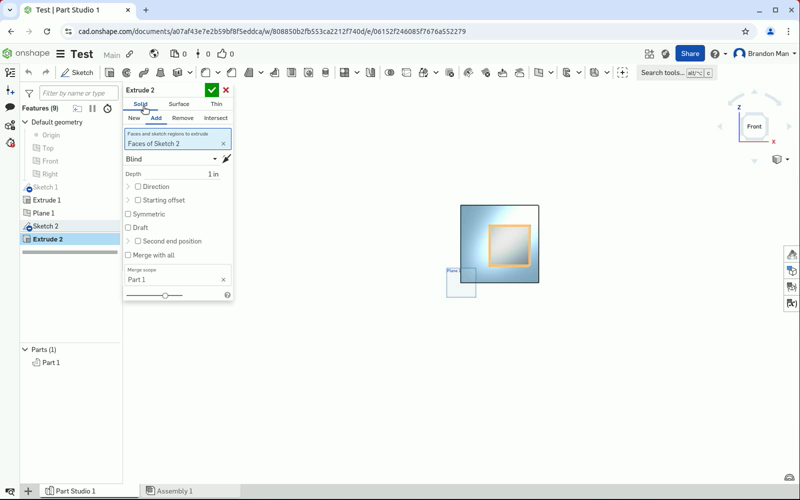
click(143, 106)
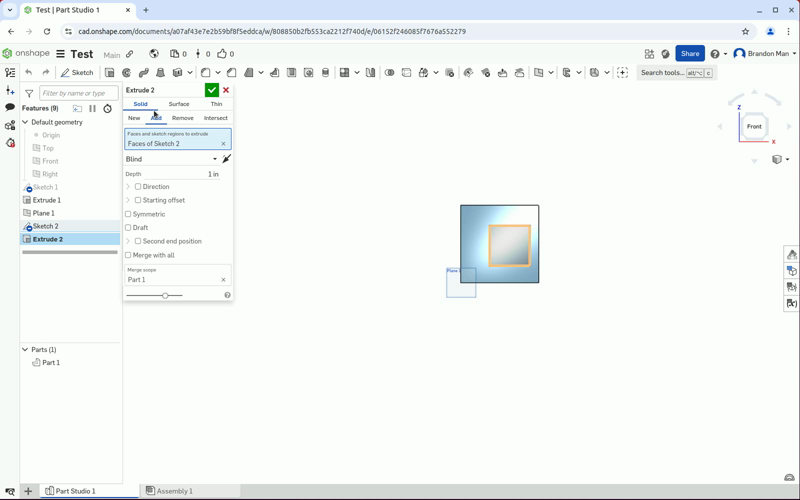
mouse_move(186, 120)
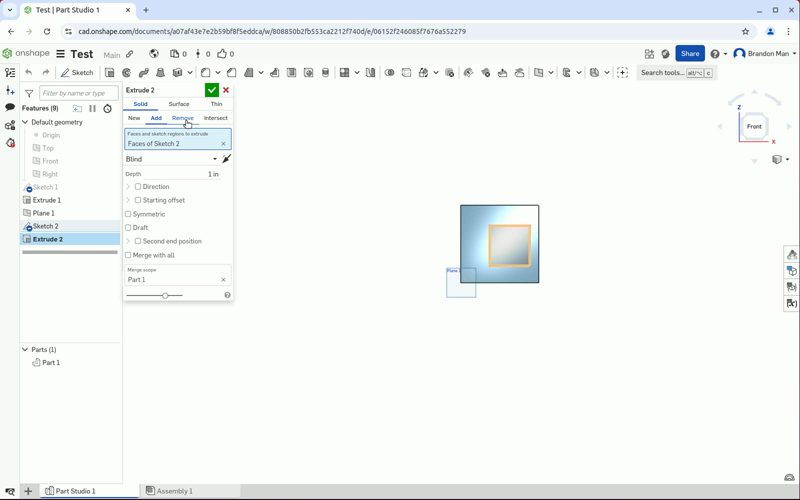
click(186, 120)
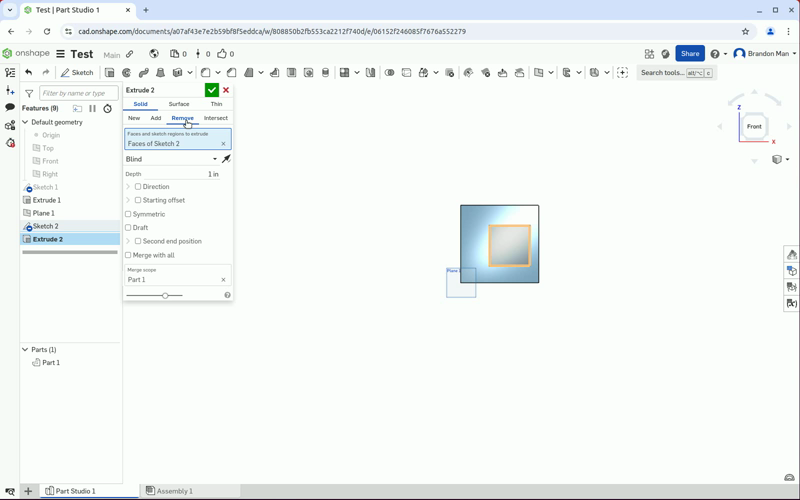
key(tab, 4)
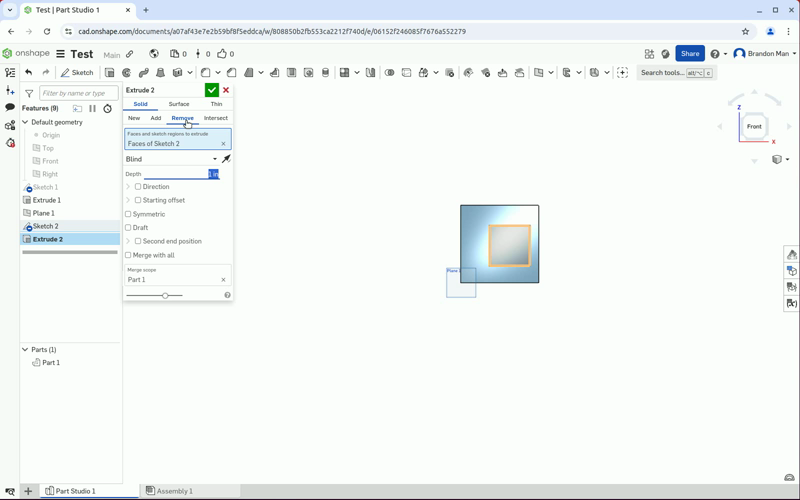
text(7.943)
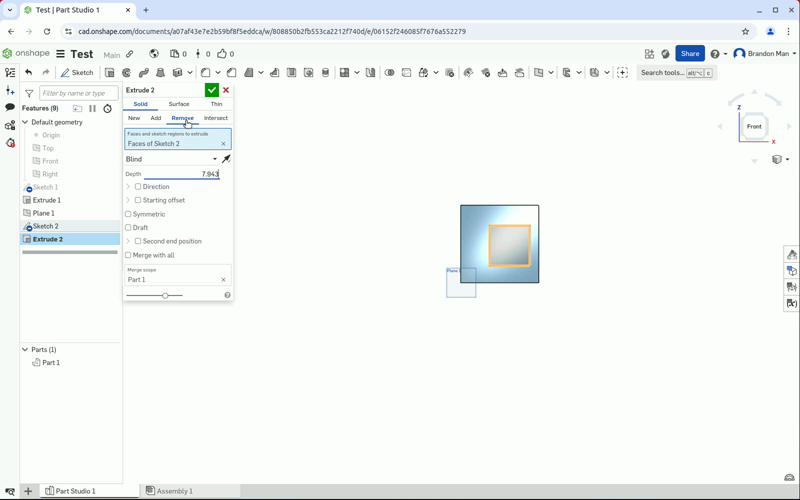
key(tab, 6)
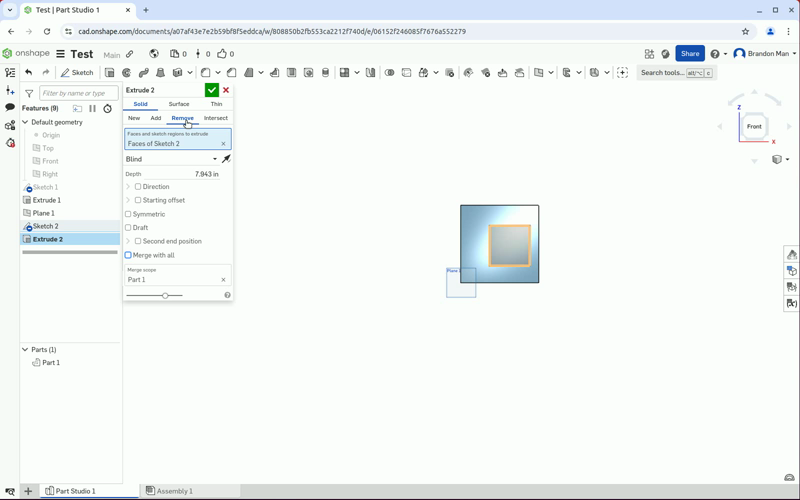
key(space)
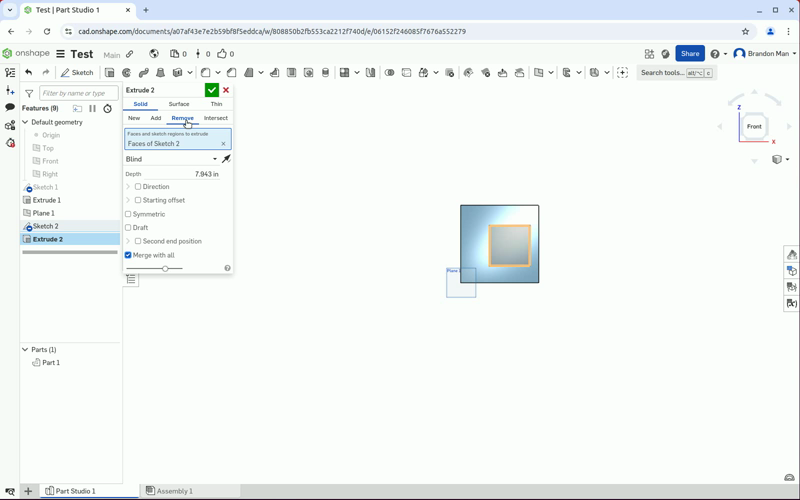
key(enter)
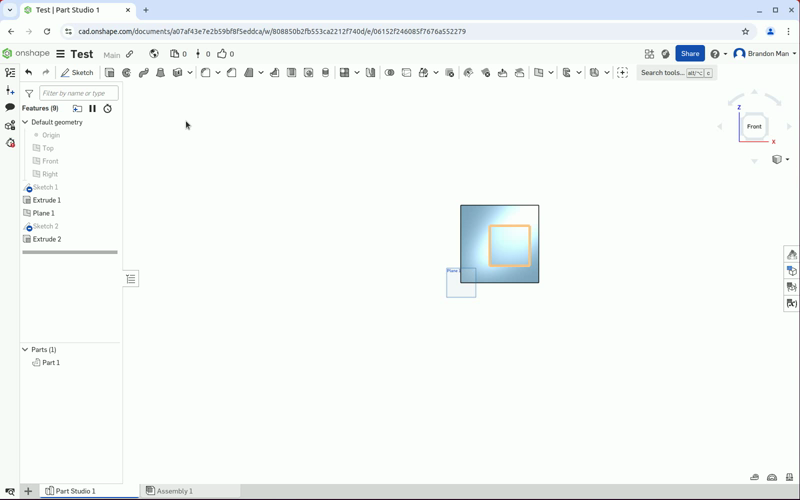
key(shift+h)
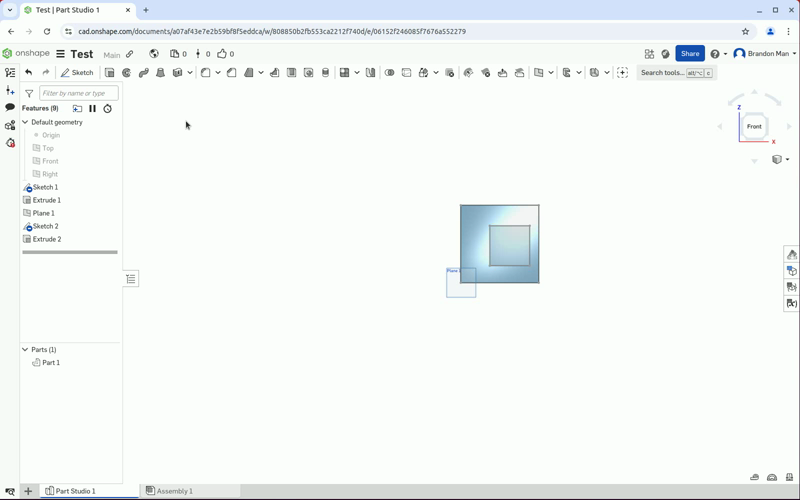
key(shift+h)
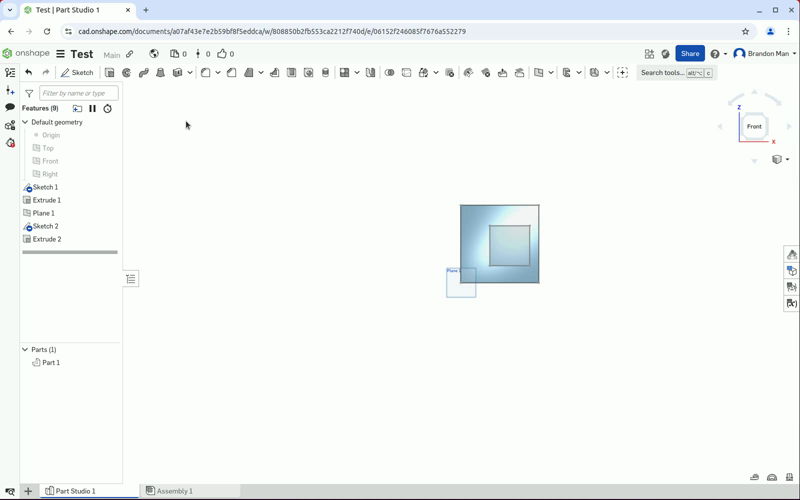
key(shift+7)
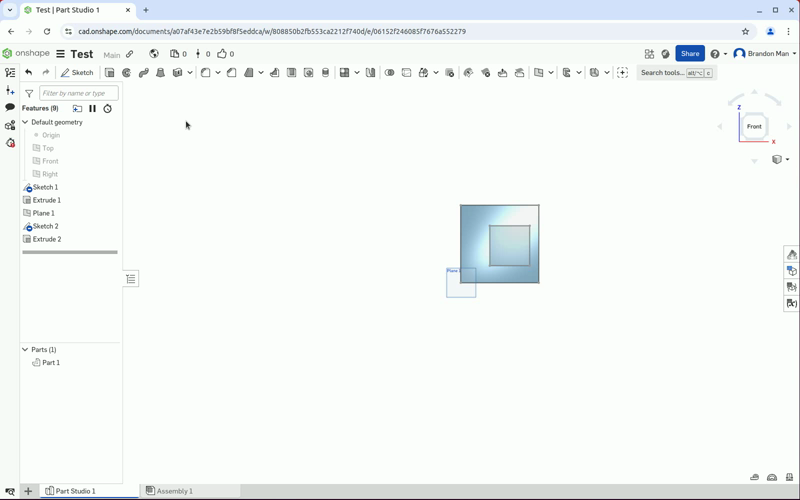
key(left, 2)
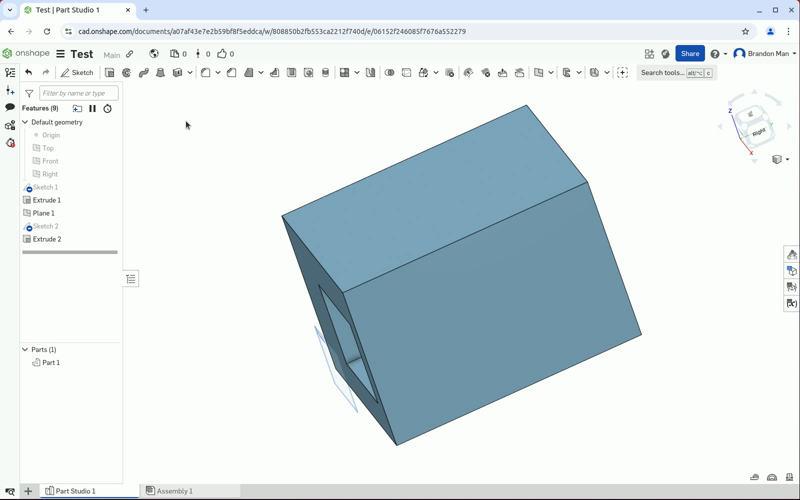
key(down, 2)
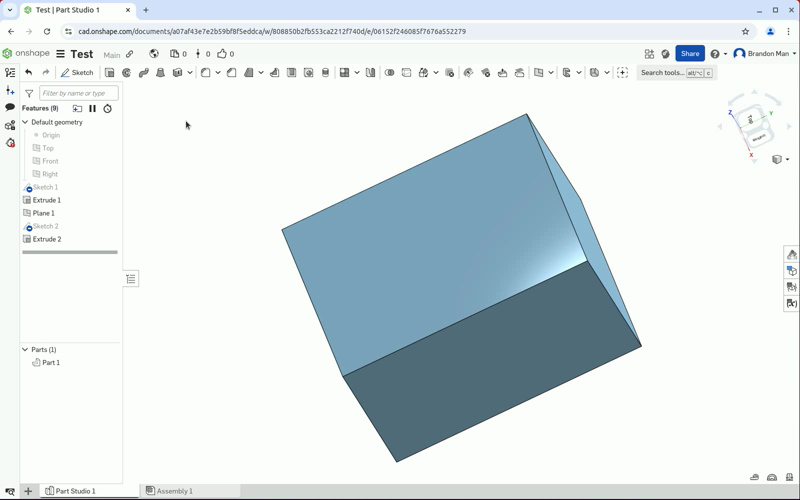
key(up, 2)
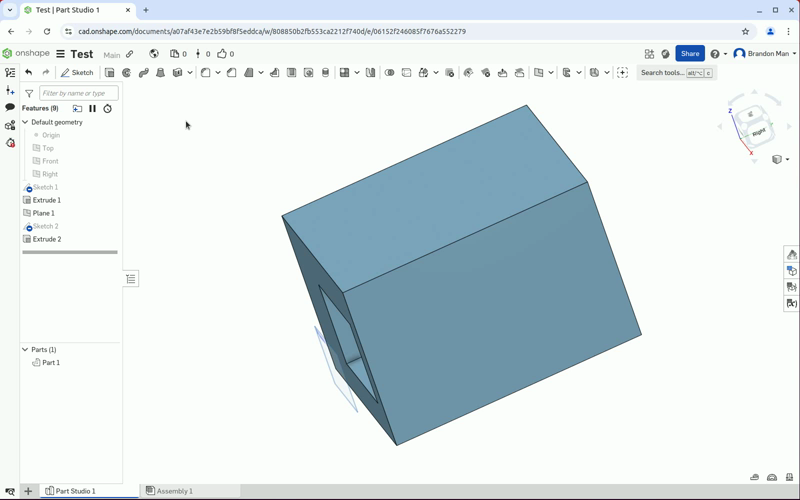
key(right, 2)
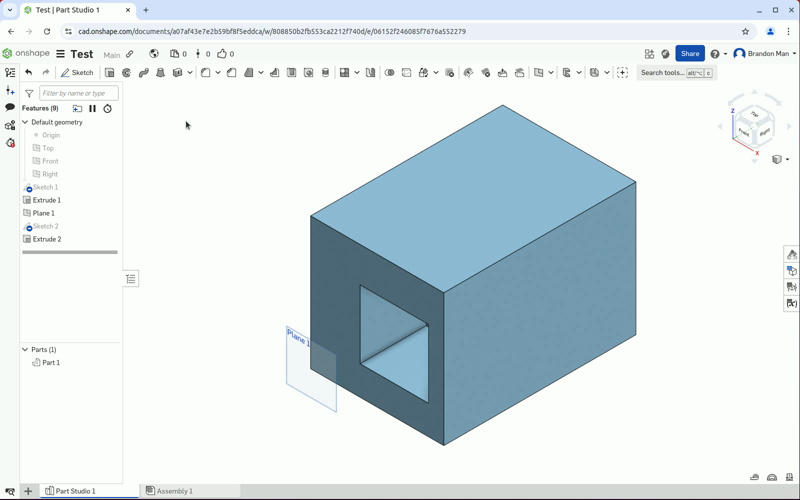
mouse_move(73, 189)
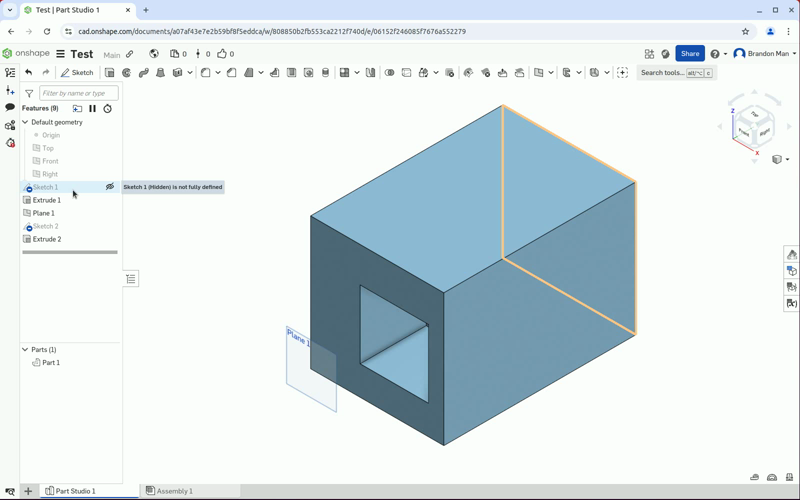
click(73, 189)